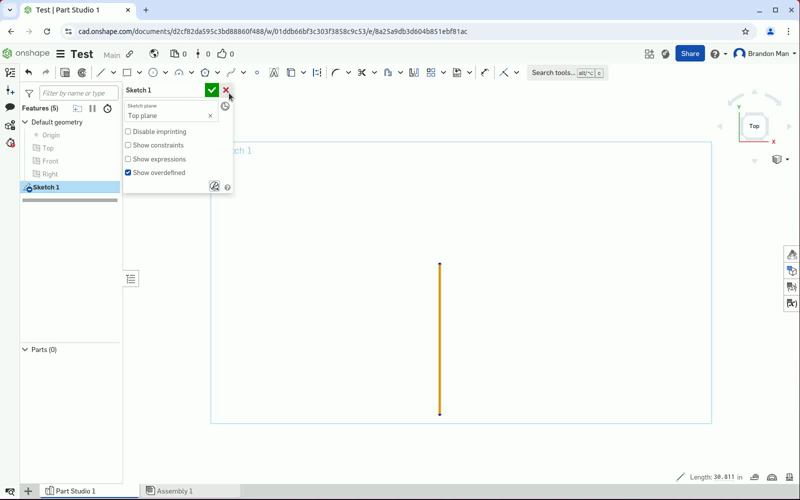
key(shift+h)
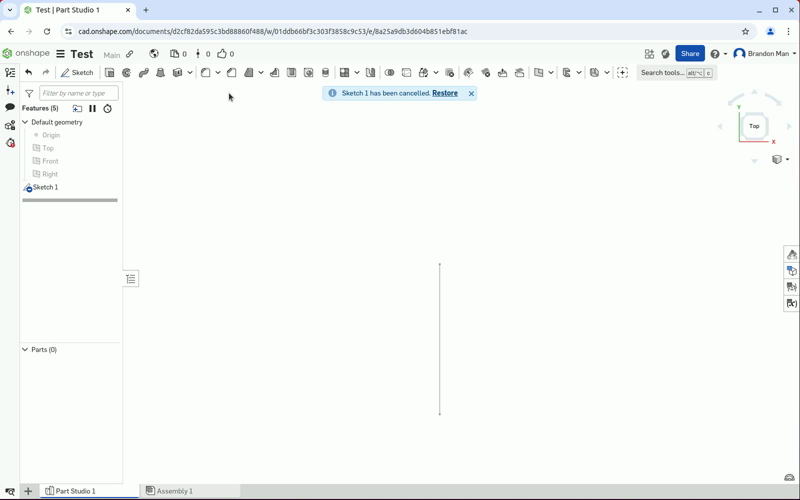
mouse_move(73, 352)
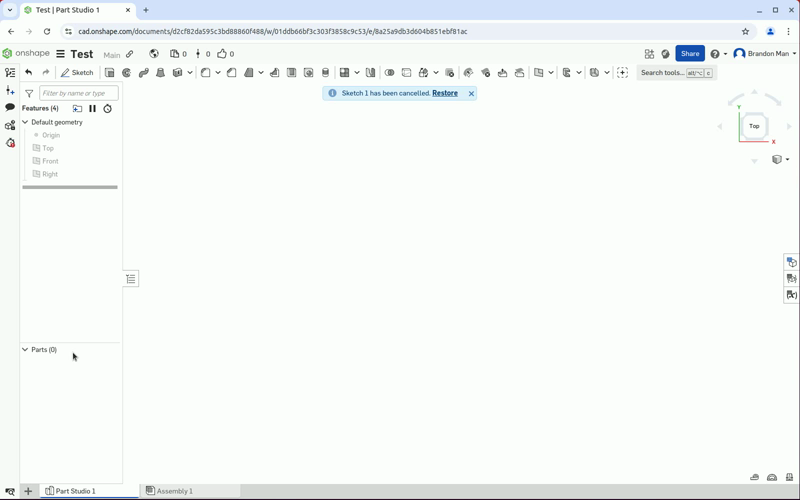
key(y)
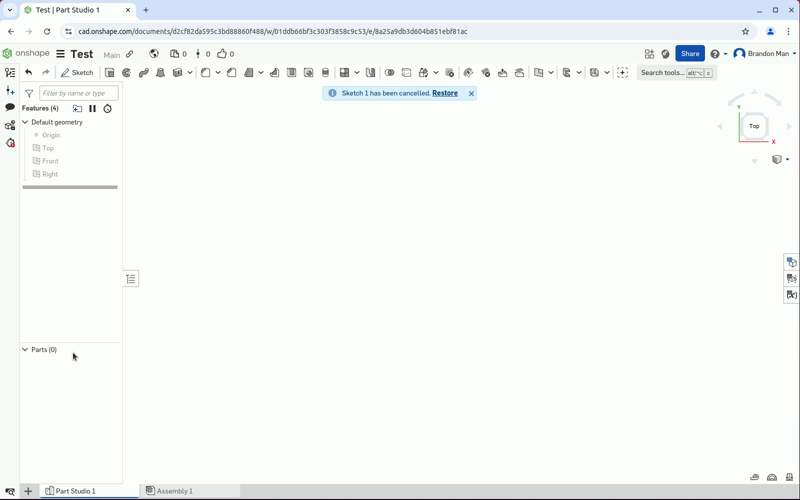
key(shift+p)
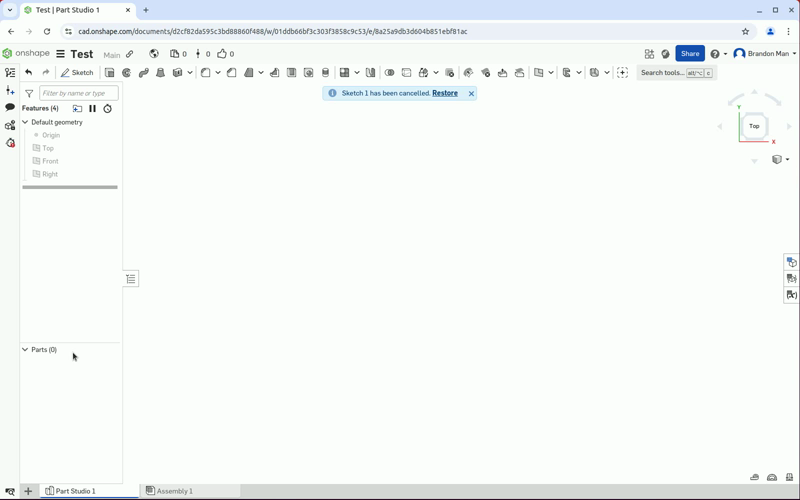
key(space)
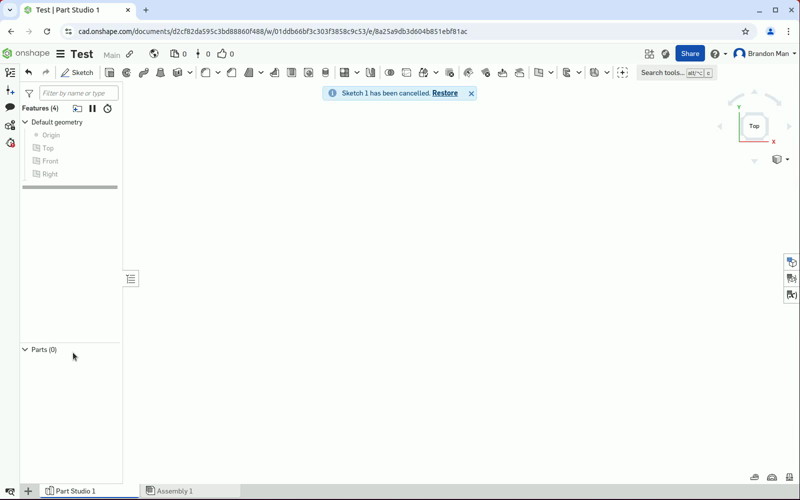
key_down(shift)
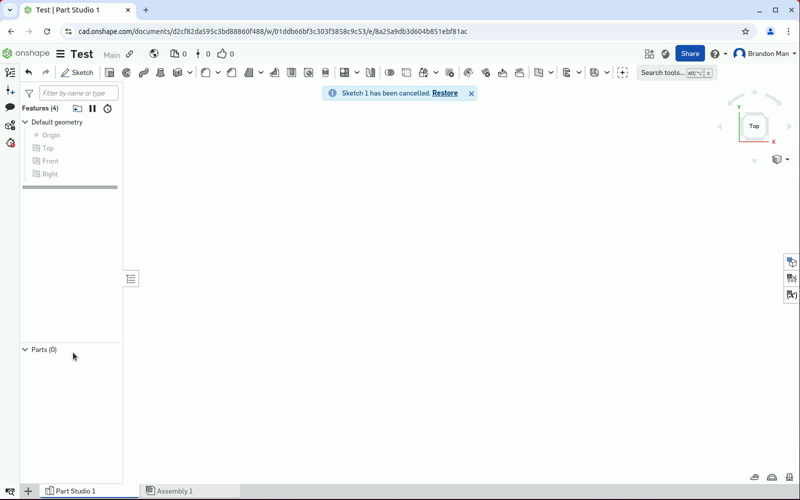
key(up)
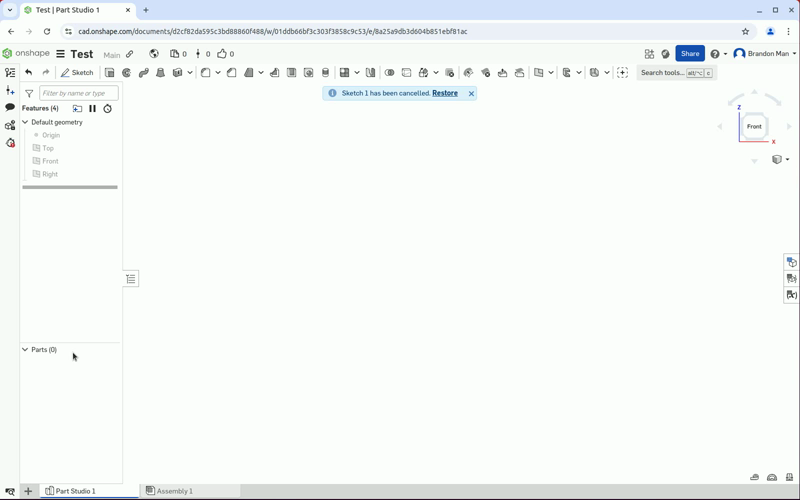
key_up(shift)
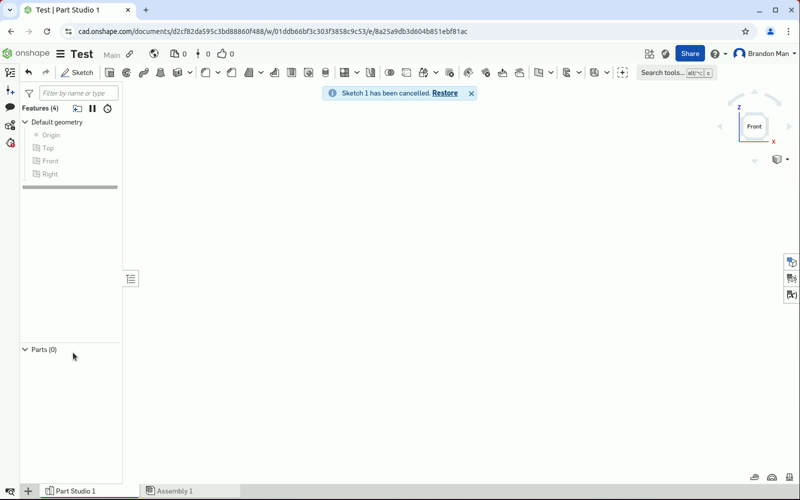
mouse_move(73, 352)
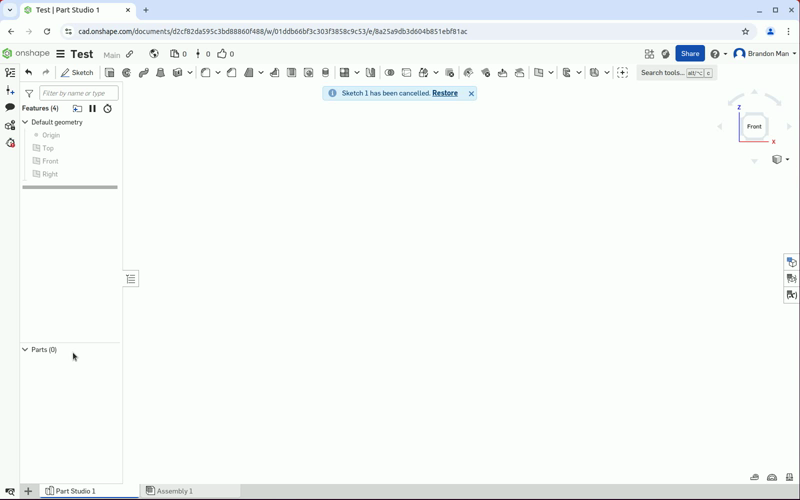
key(shift+y)
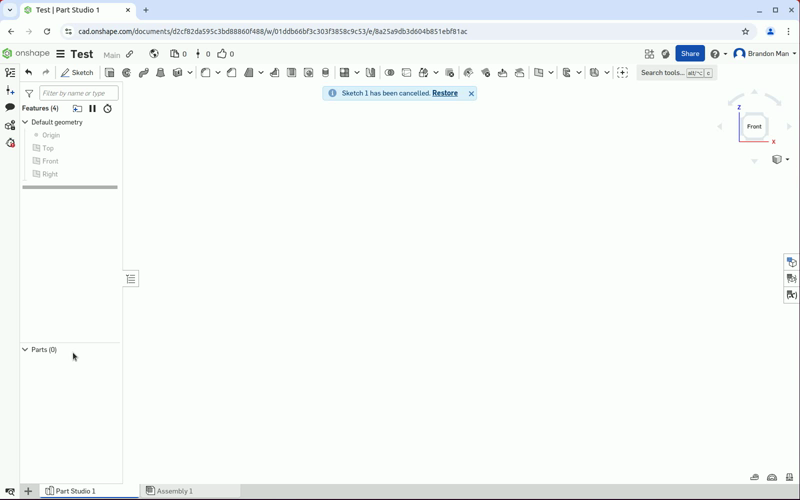
key(shift+s)
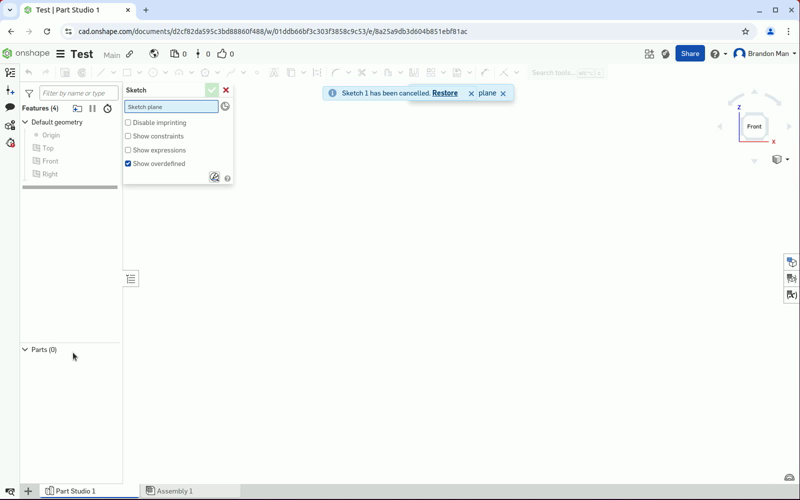
mouse_move(73, 163)
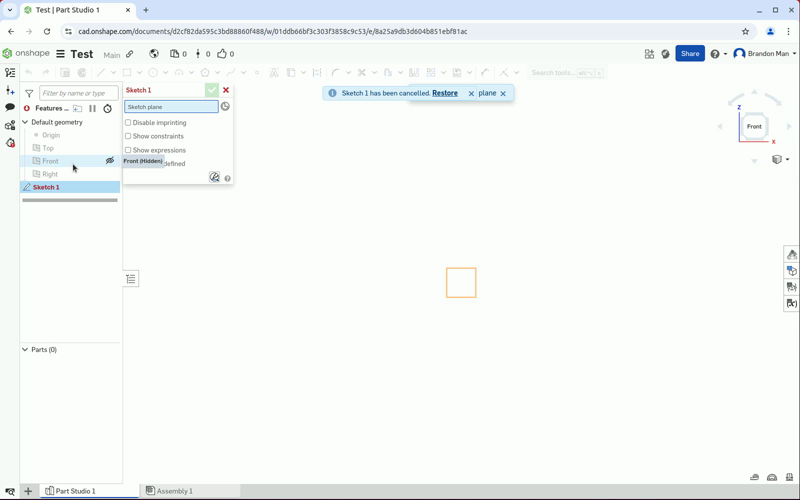
click(73, 163)
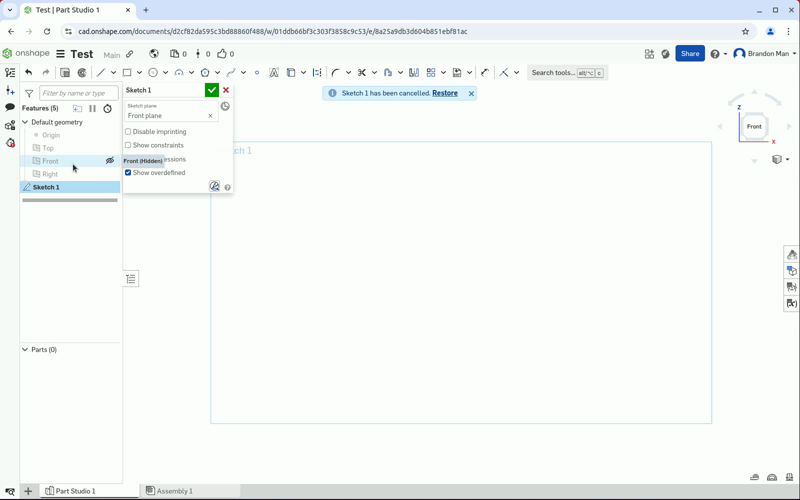
mouse_move(73, 352)
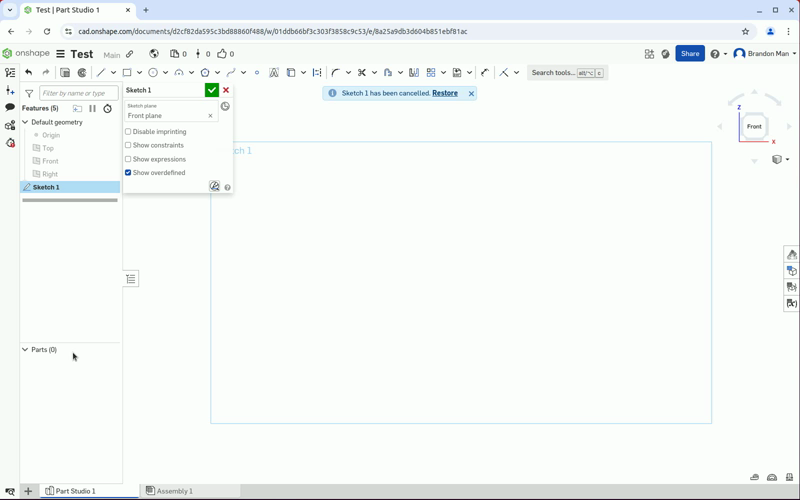
key(y)
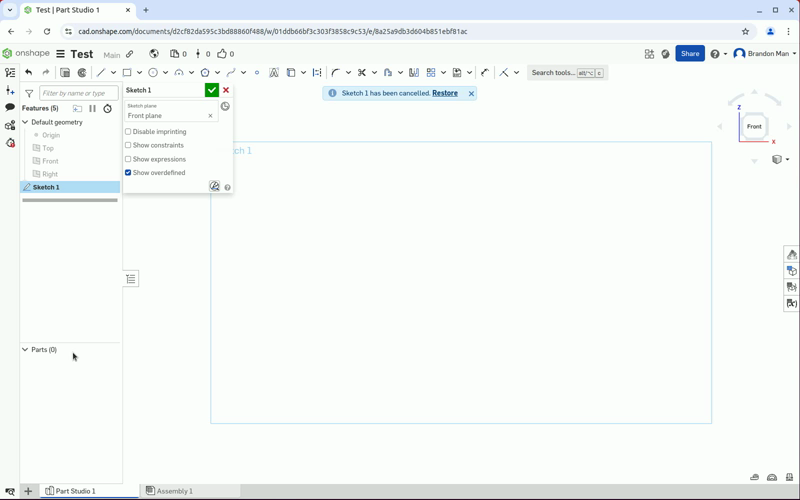
key(l)
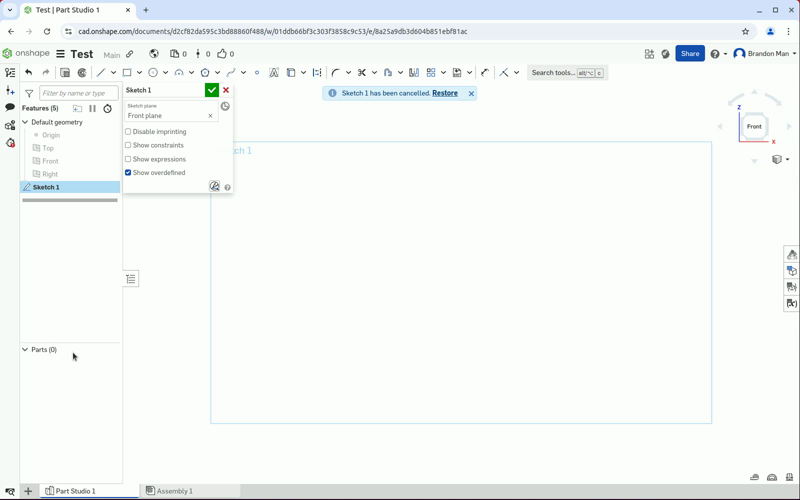
key_down(shift)
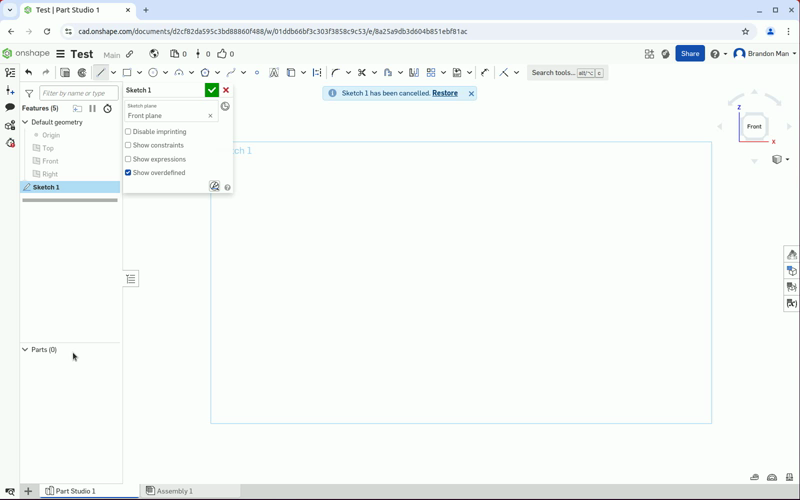
mouse_move(434, 359)
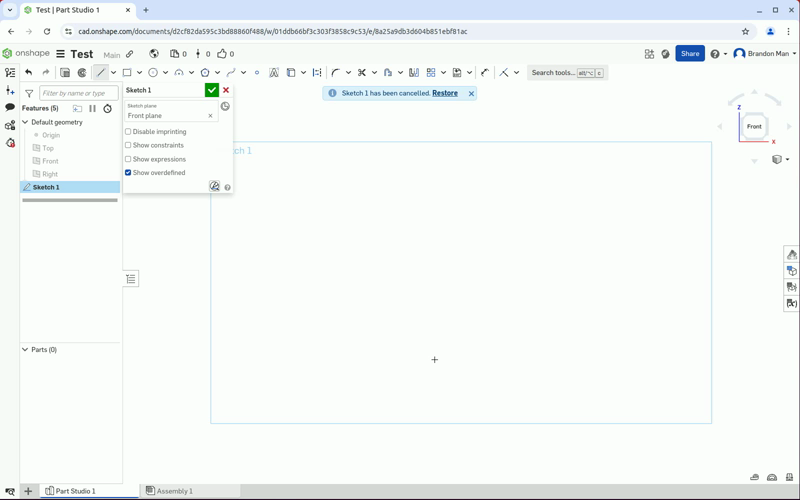
click(434, 359)
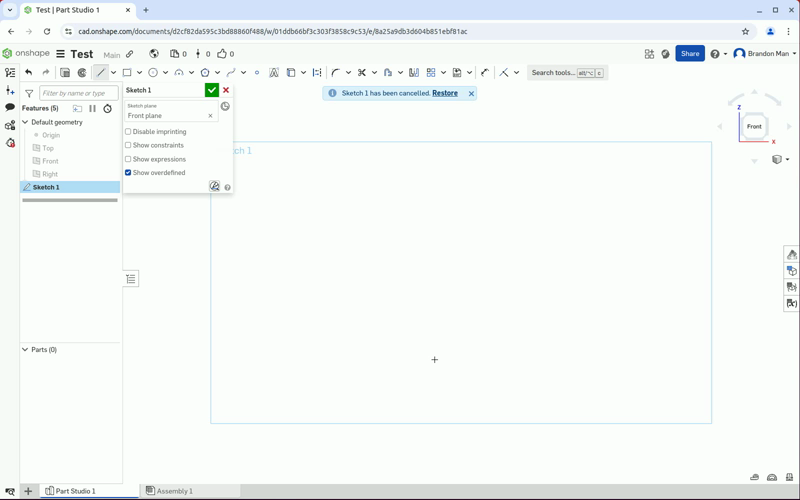
key_up(shift)
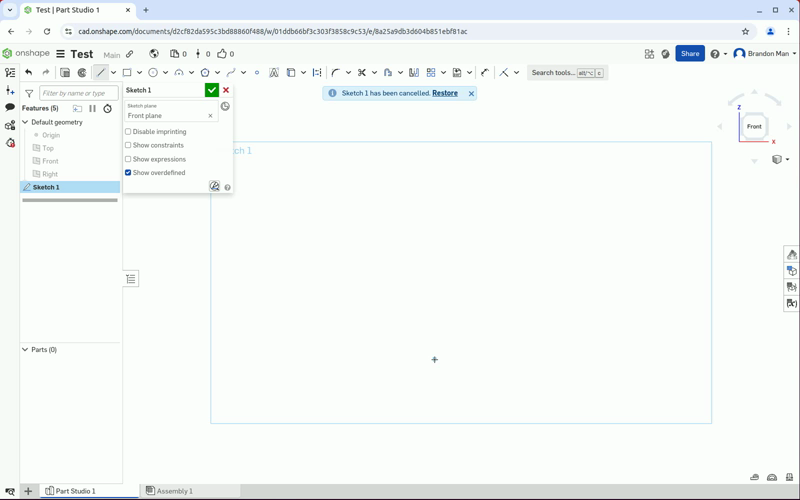
key_down(shift)
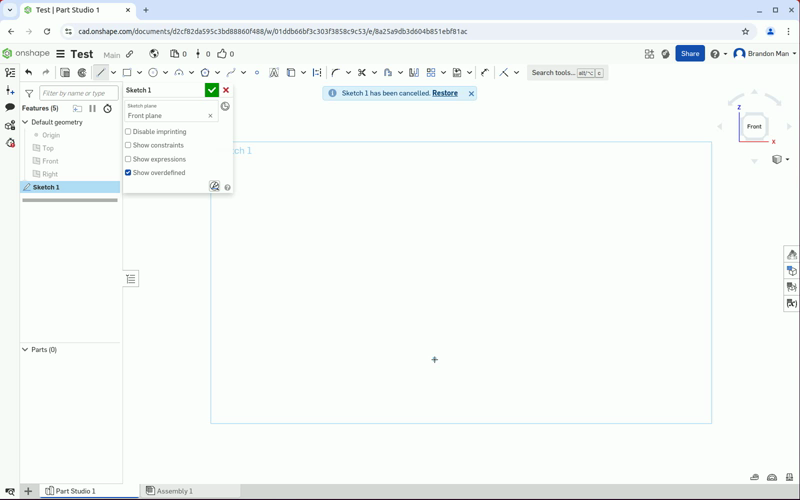
mouse_move(464, 359)
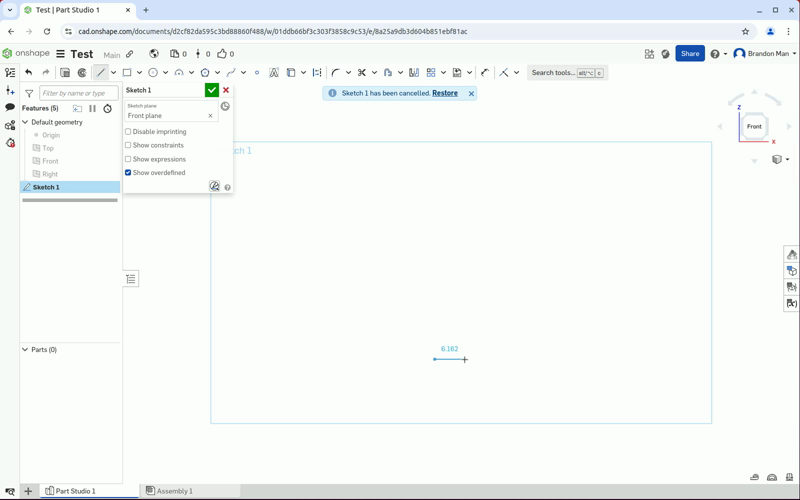
mouse_move(460, 359)
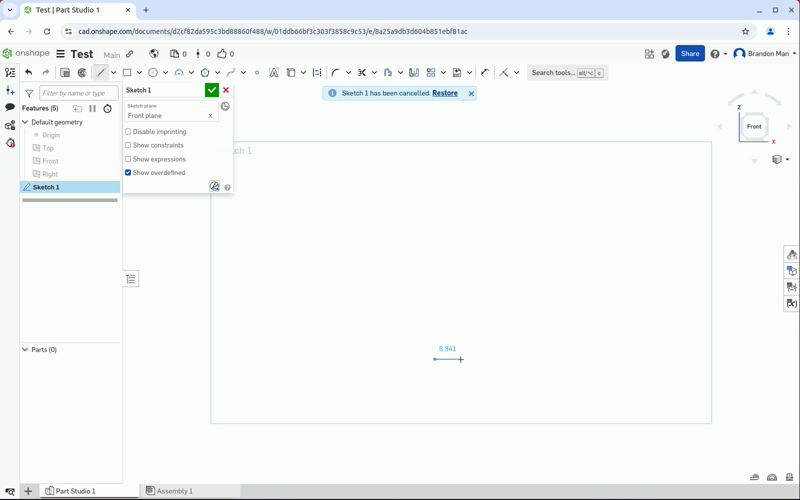
click(460, 359)
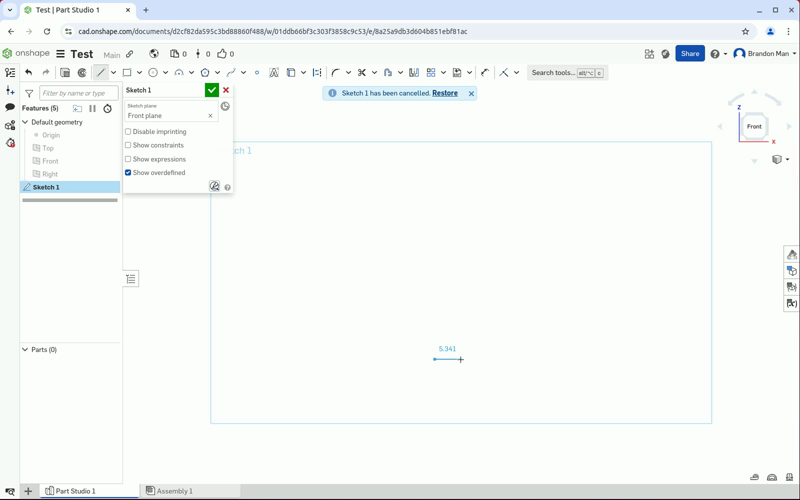
key_up(shift)
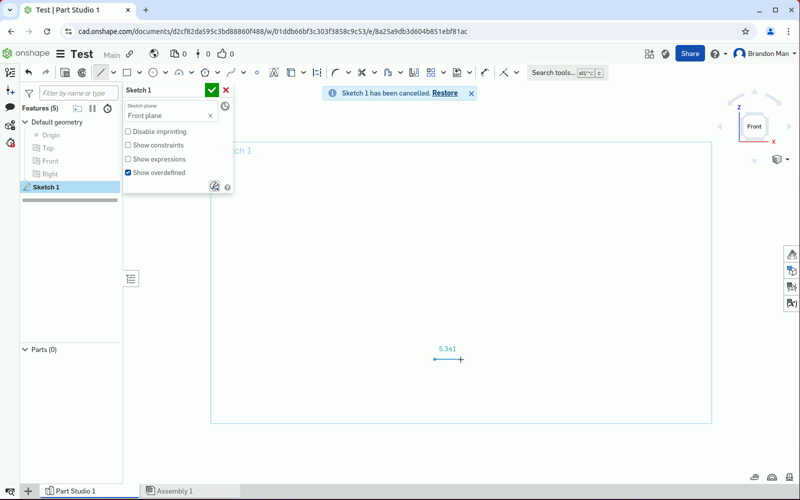
key_down(shift)
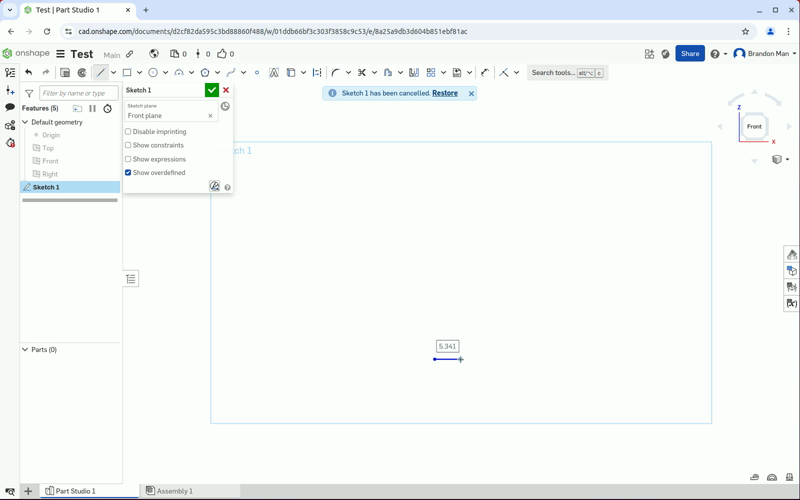
mouse_move(460, 282)
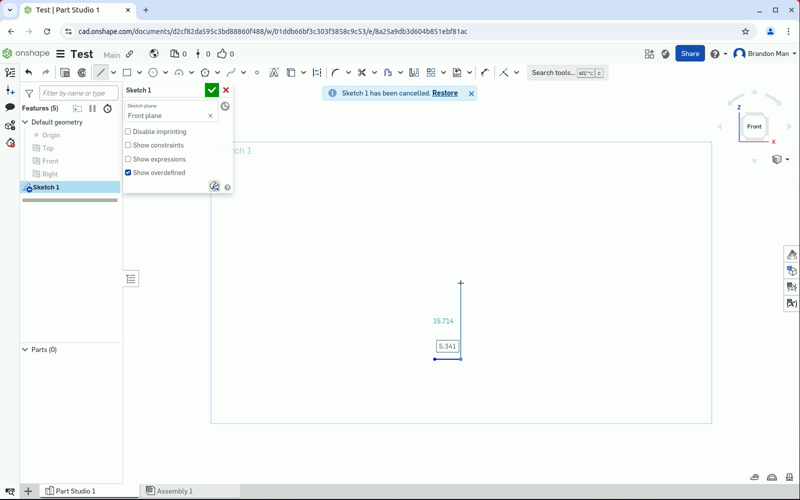
click(460, 282)
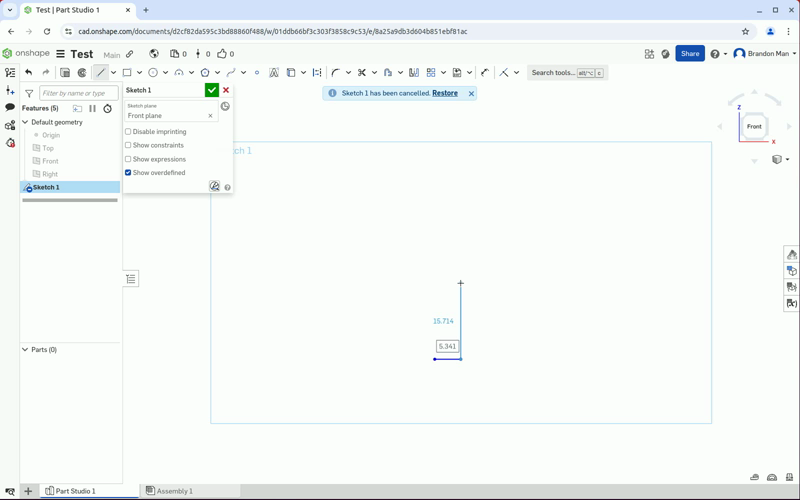
key_up(shift)
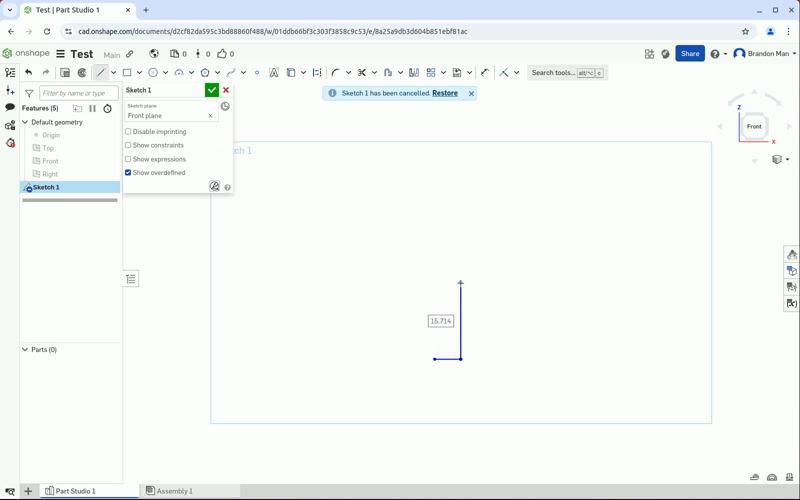
key_down(shift)
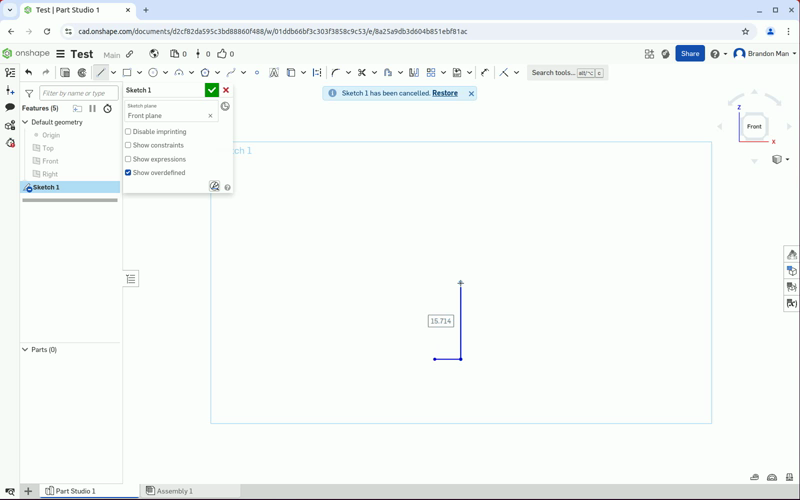
mouse_move(490, 282)
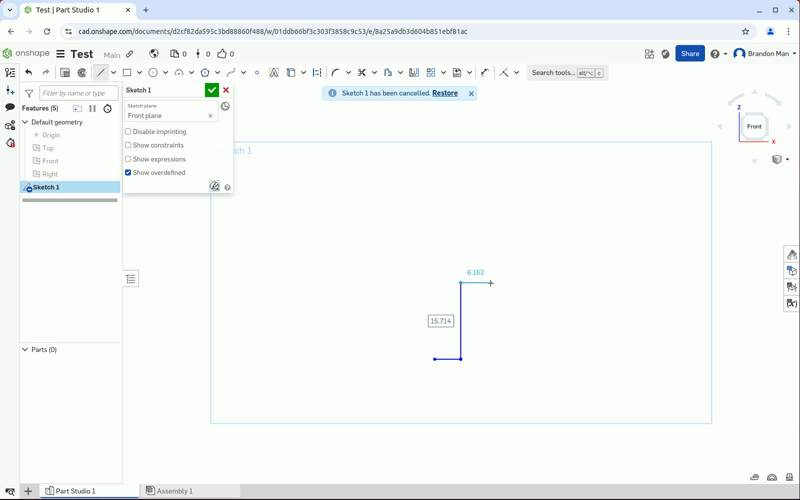
mouse_move(434, 293)
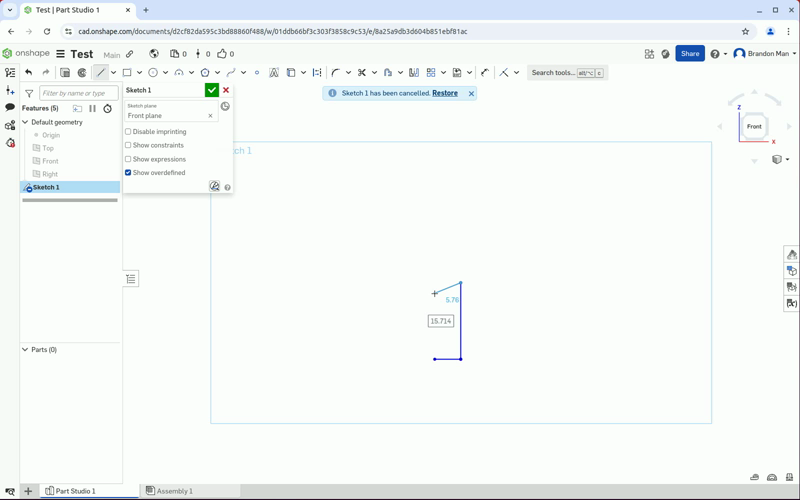
click(434, 293)
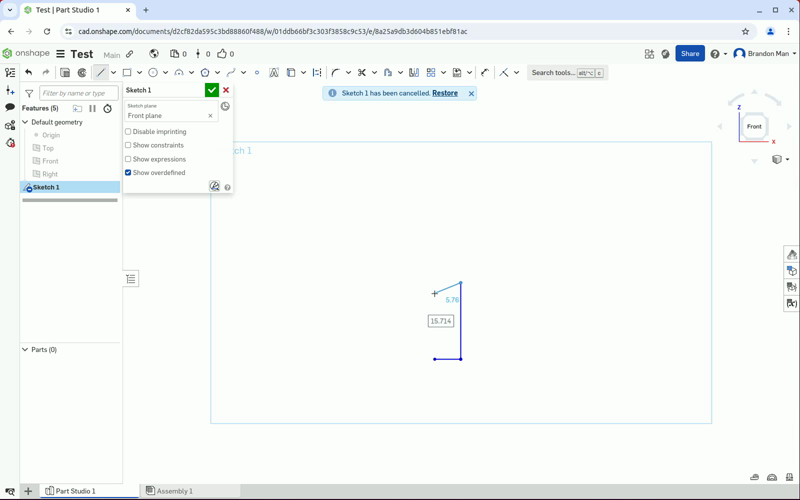
key_up(shift)
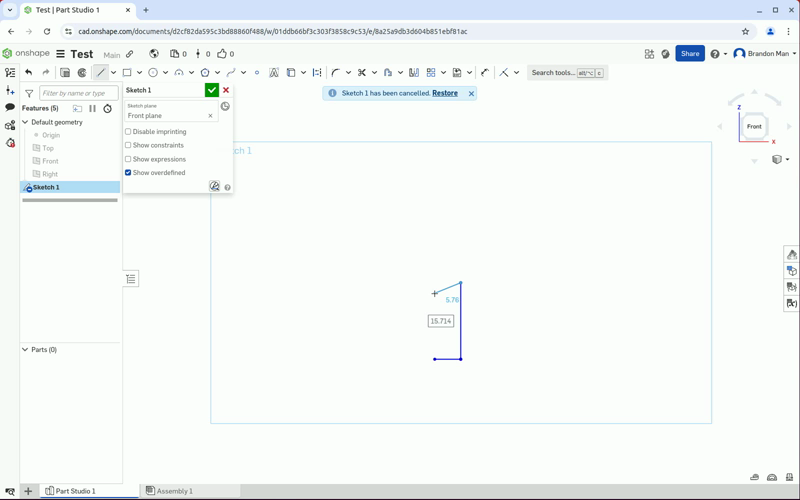
key_down(shift)
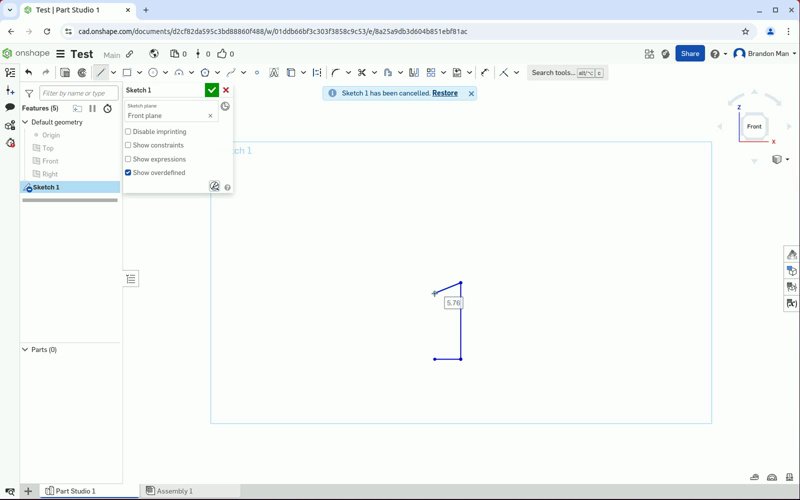
mouse_move(434, 359)
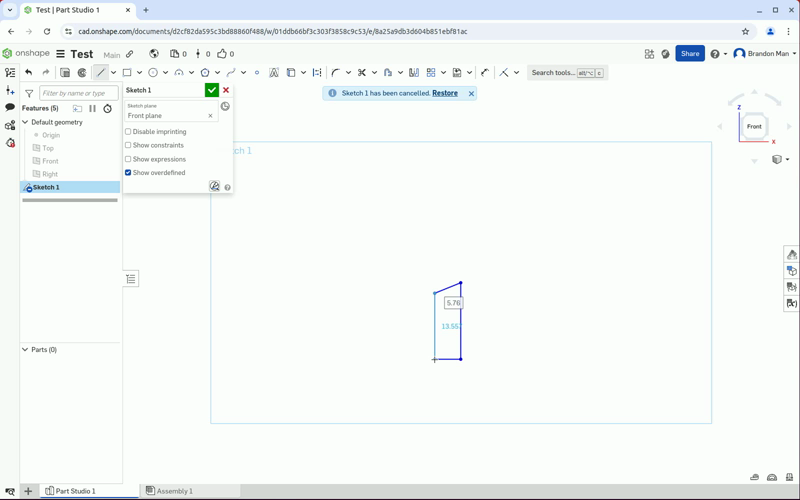
key_up(shift)
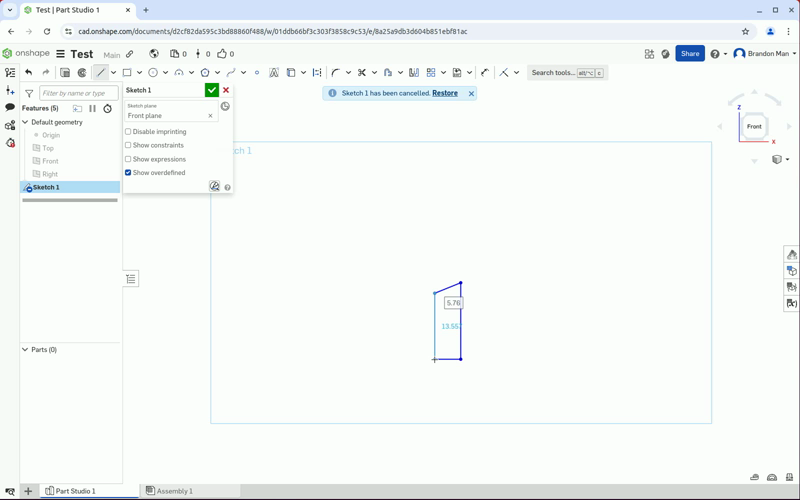
click(434, 359)
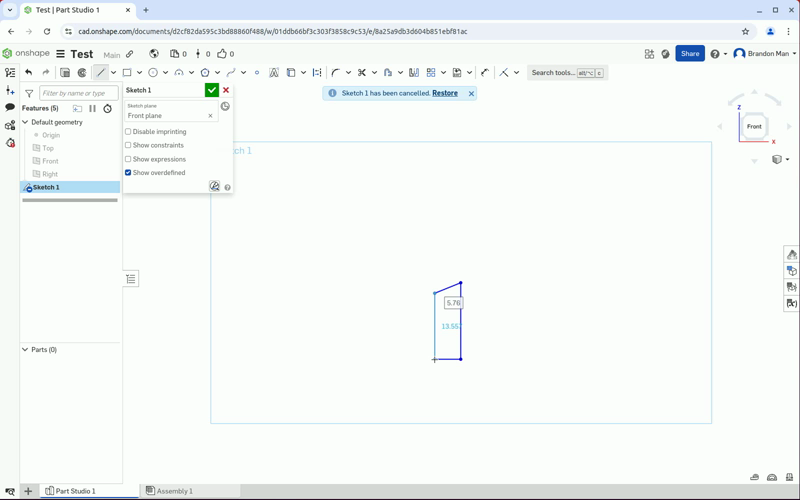
key(esc)
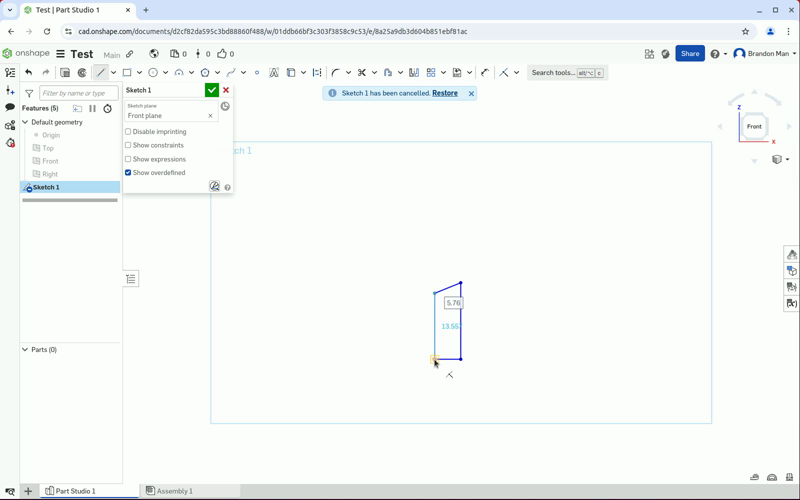
mouse_move(454, 287)
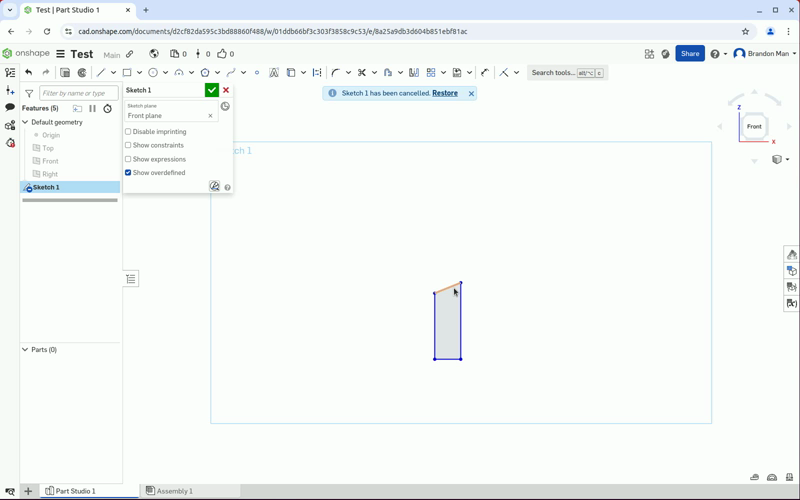
click(454, 287)
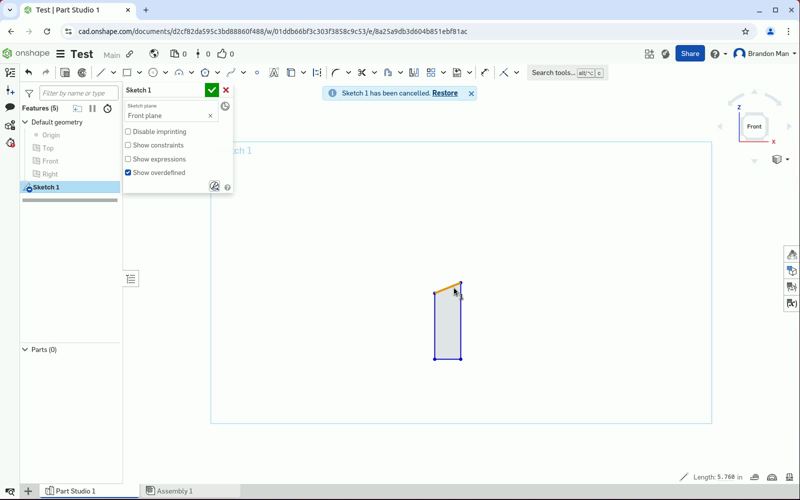
mouse_move(73, 352)
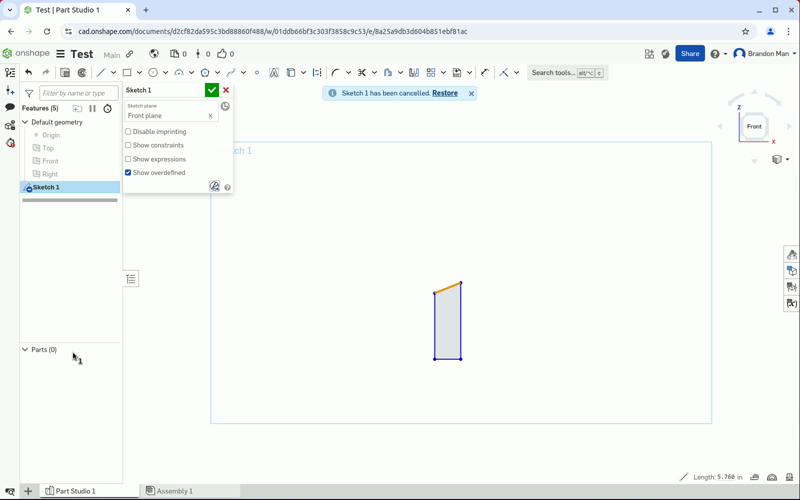
key(shift+y)
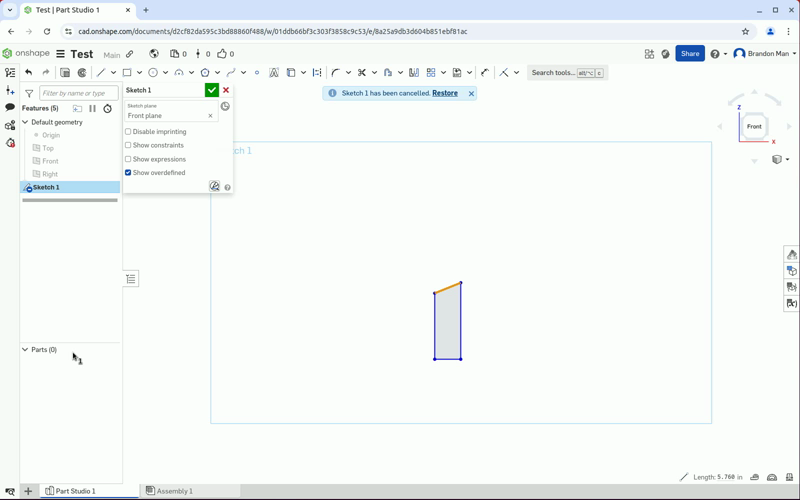
key(shift+e)
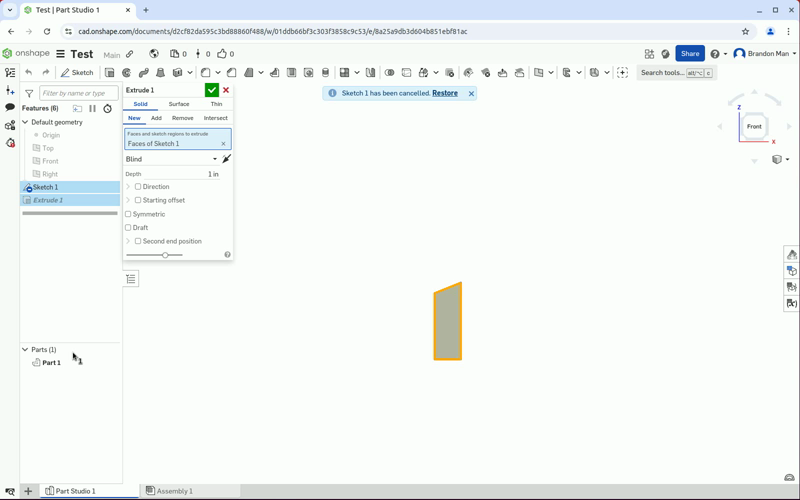
mouse_move(143, 106)
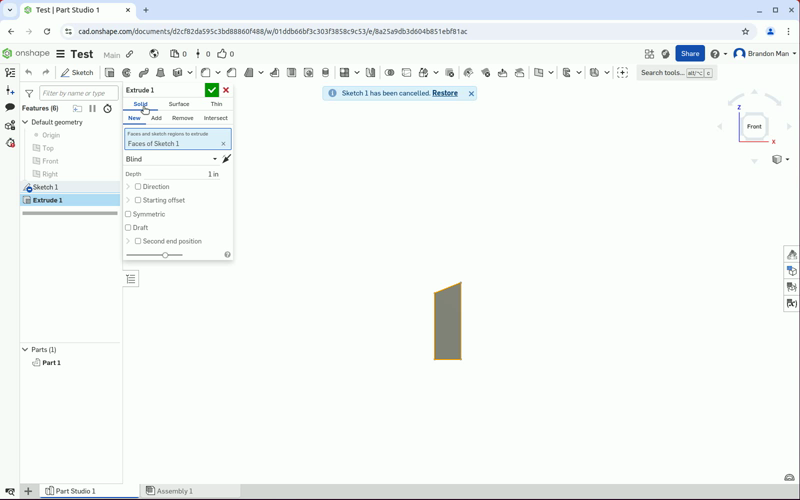
click(143, 106)
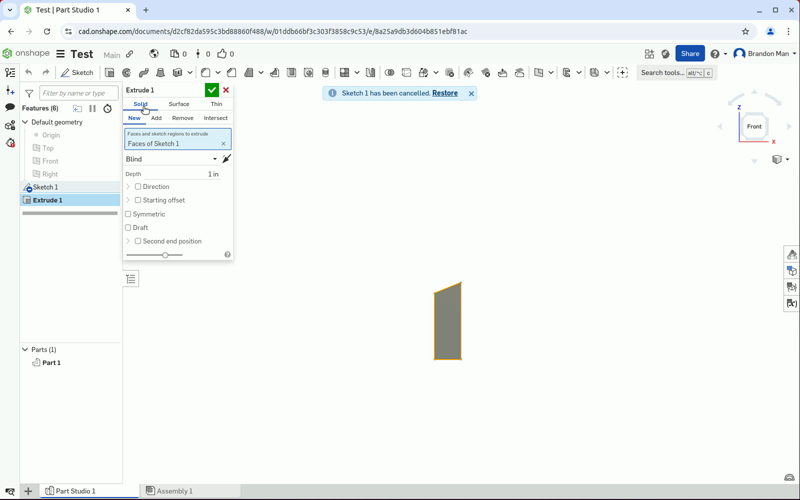
mouse_move(137, 120)
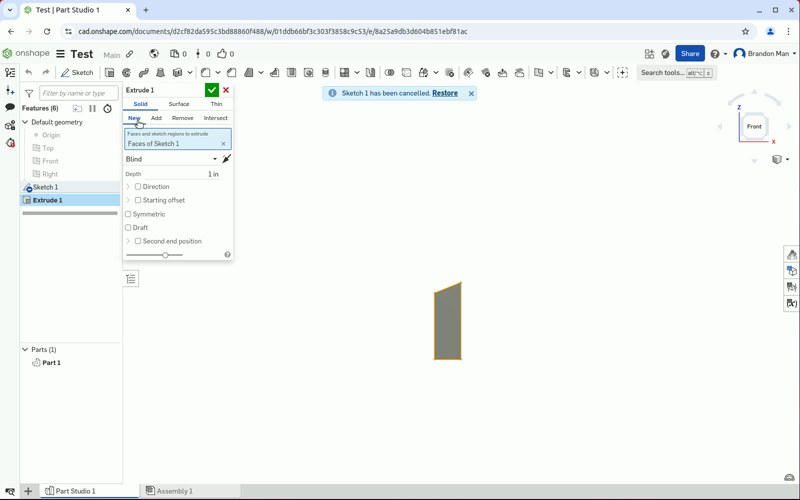
click(137, 120)
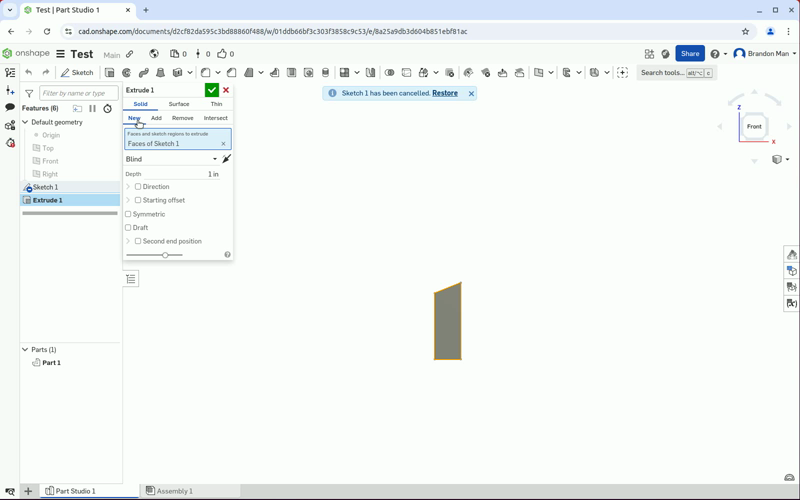
key(tab, 4)
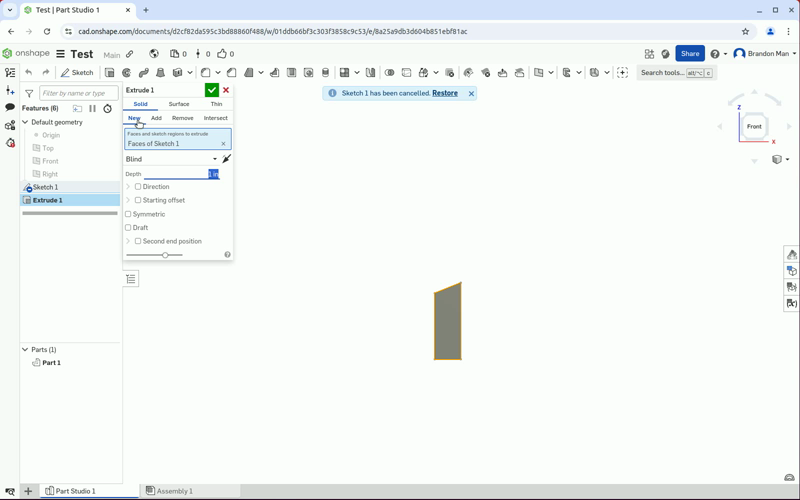
text(20.702)
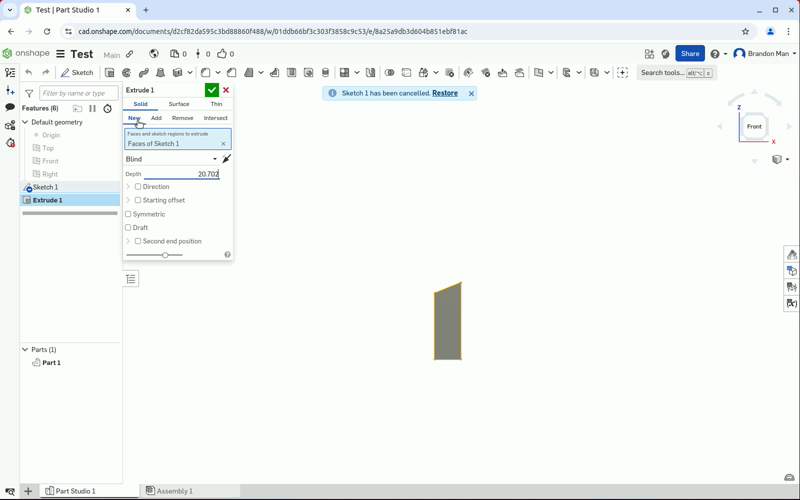
key(tab, 3)
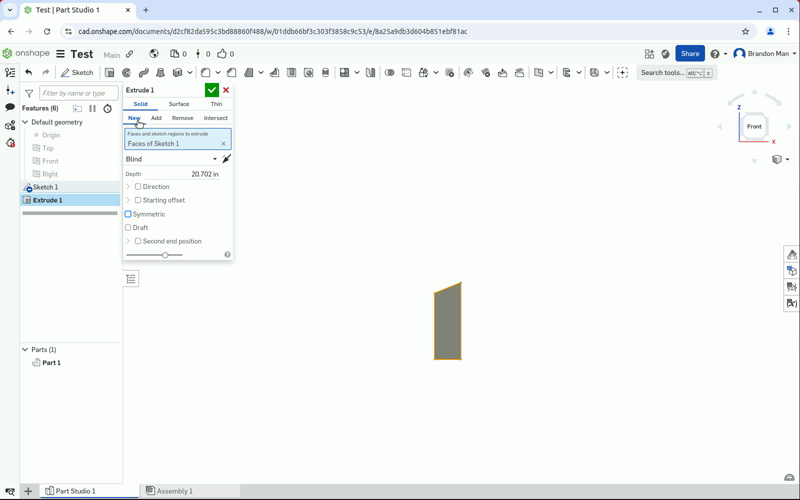
key(space)
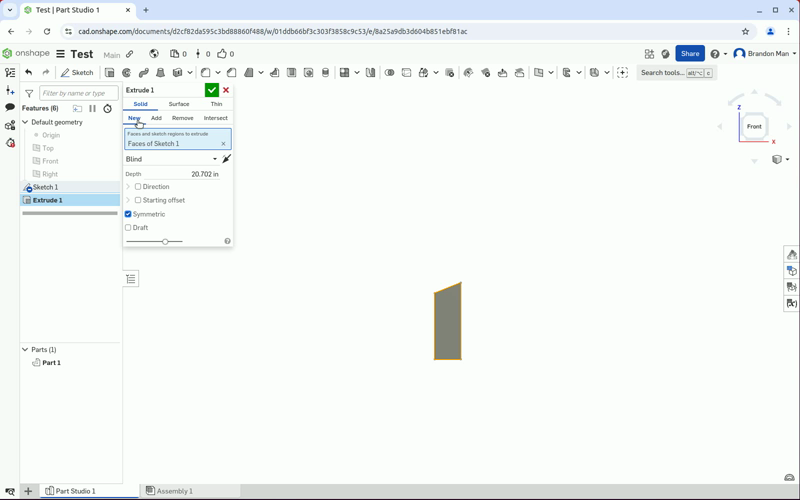
key(enter)
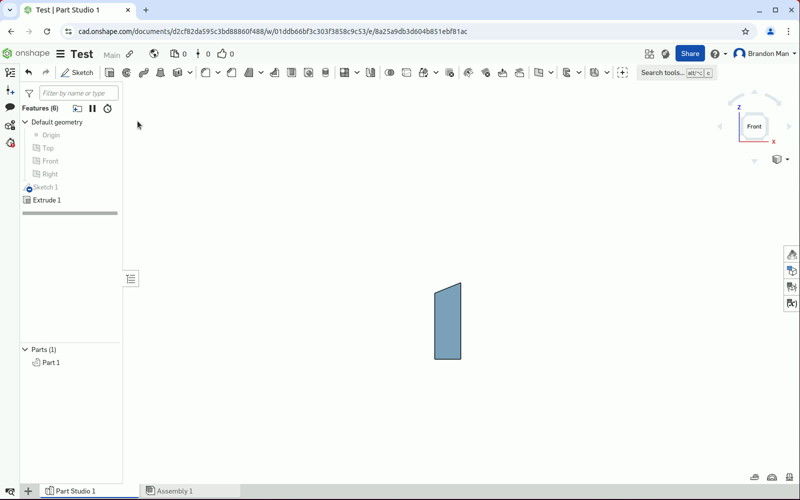
key(shift+h)
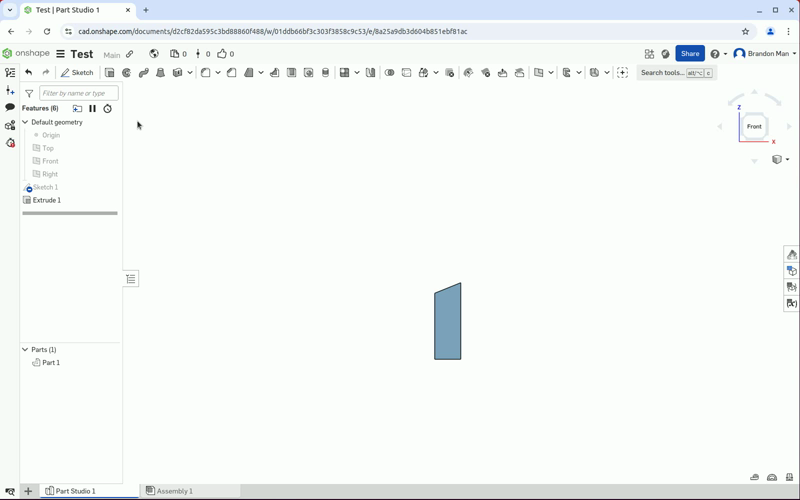
key(shift+h)
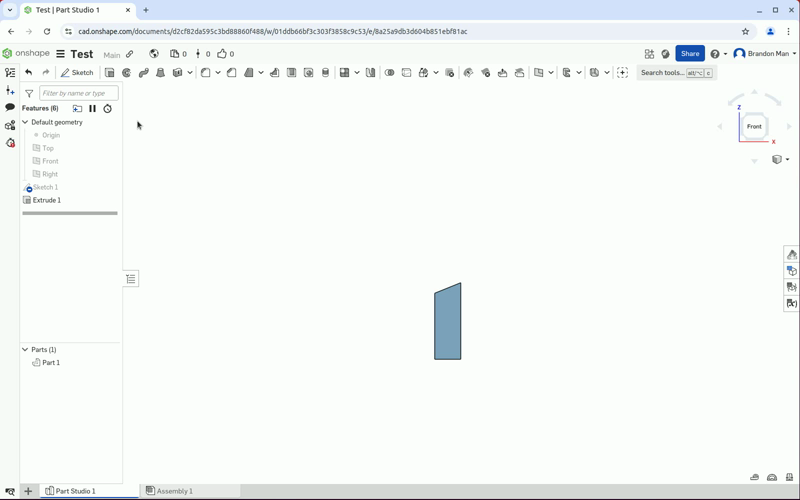
mouse_move(73, 189)
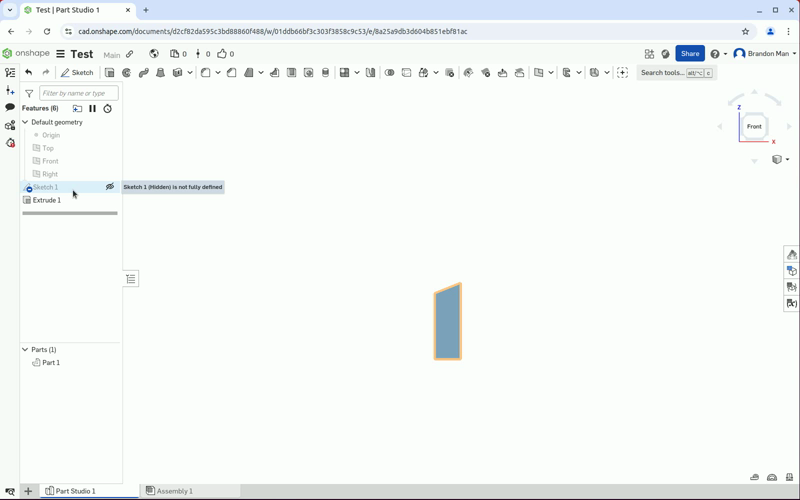
click(73, 189)
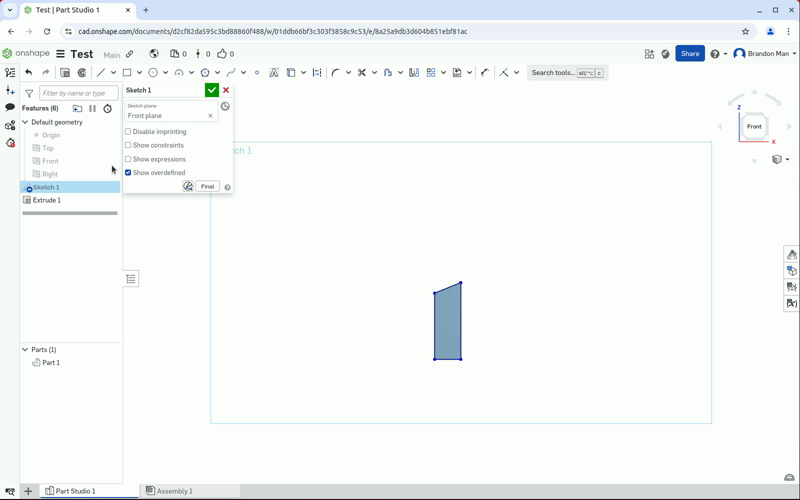
mouse_move(229, 92)
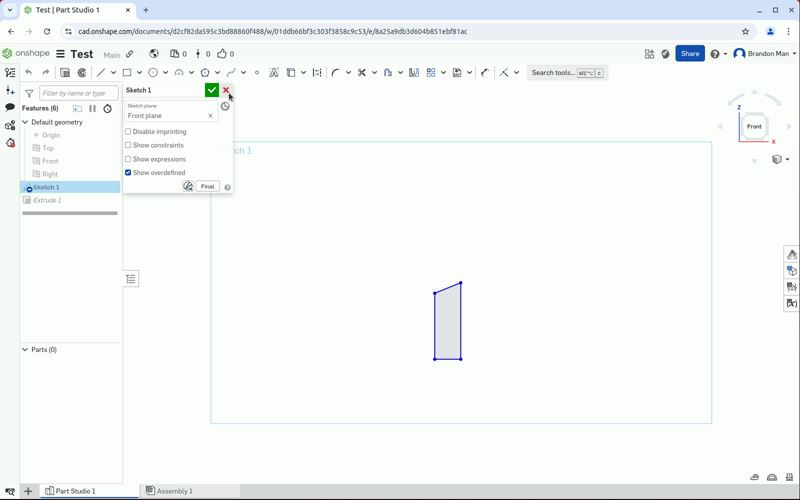
click(229, 92)
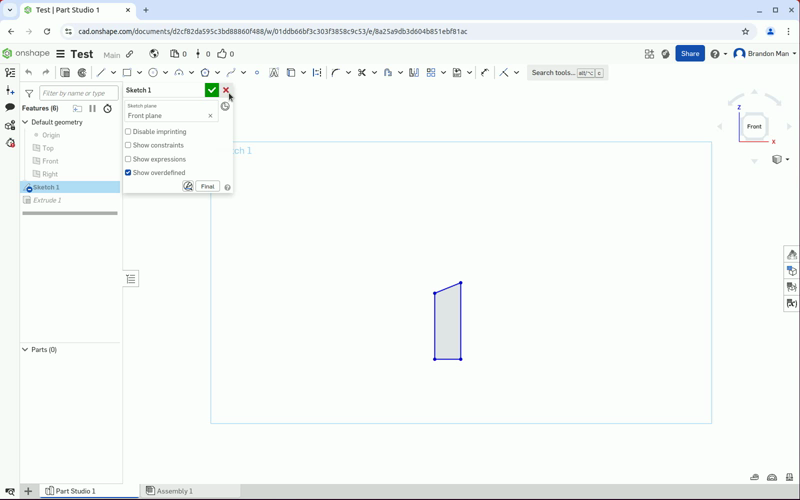
key(shift+s)
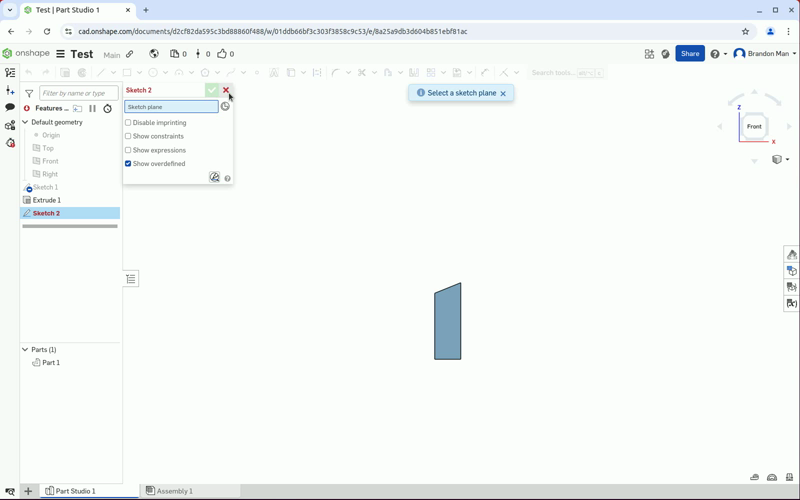
mouse_move(73, 163)
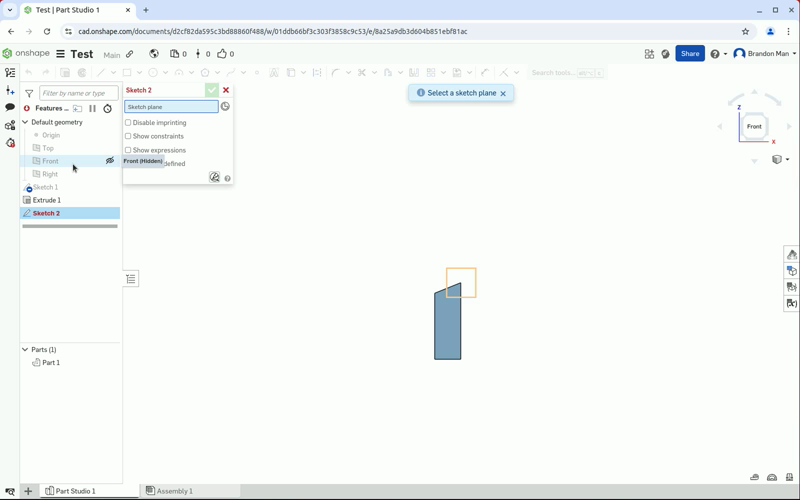
click(73, 163)
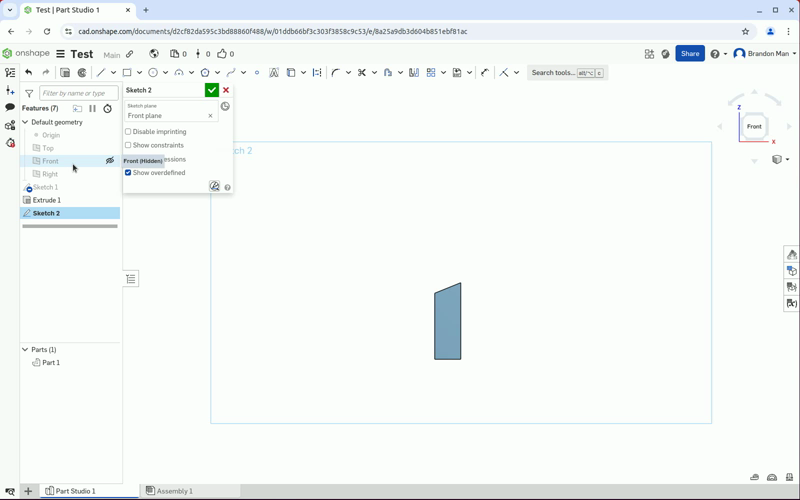
mouse_move(73, 352)
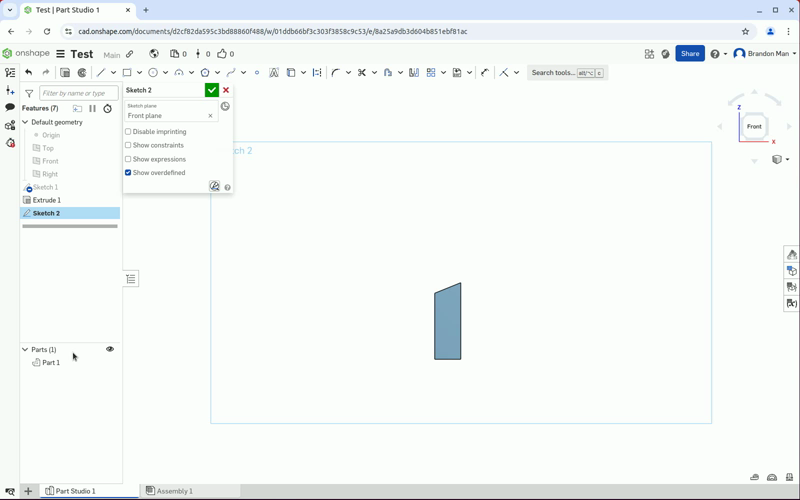
key(y)
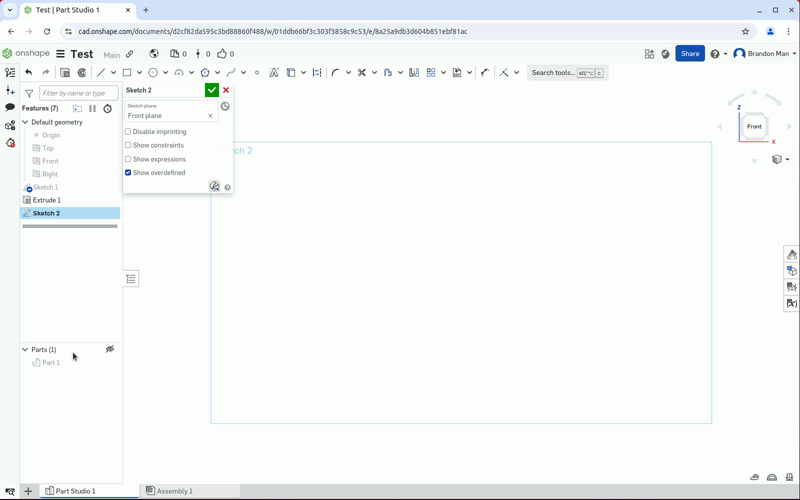
key(l)
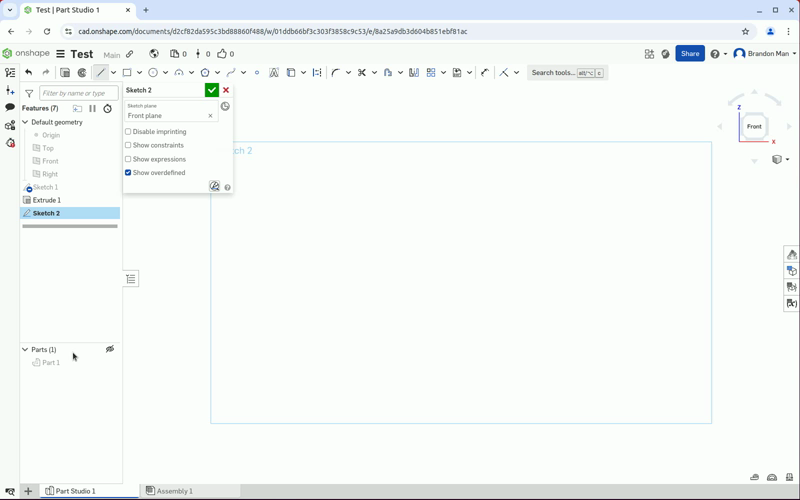
key_down(shift)
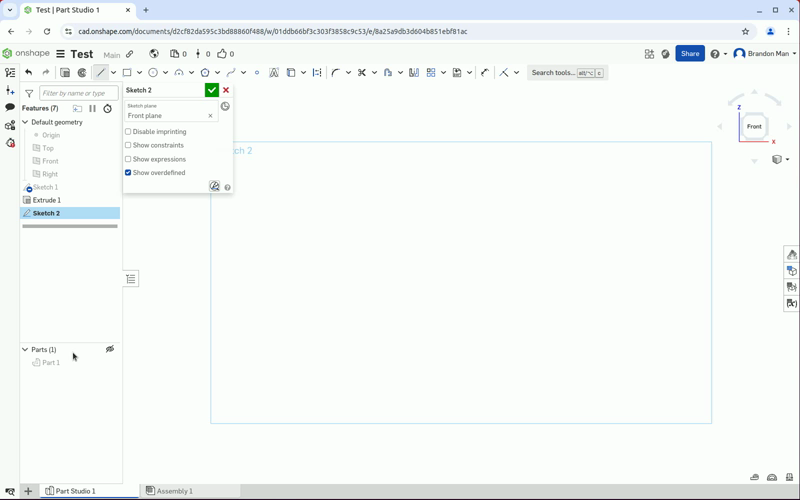
mouse_move(348, 206)
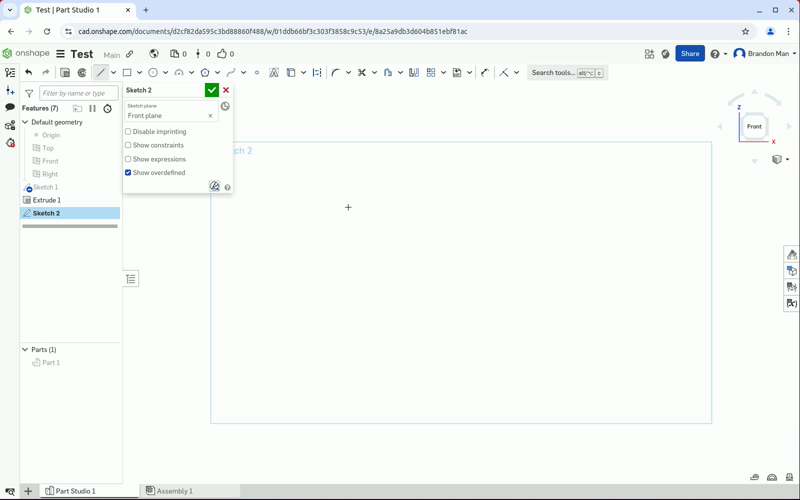
click(348, 206)
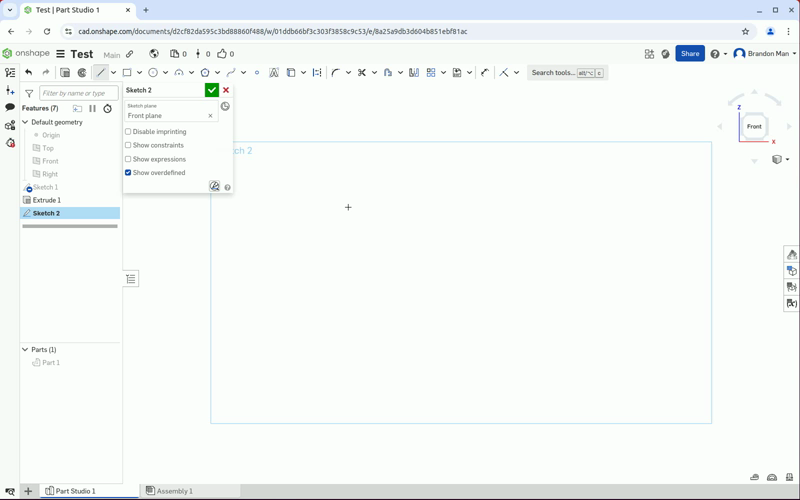
key_up(shift)
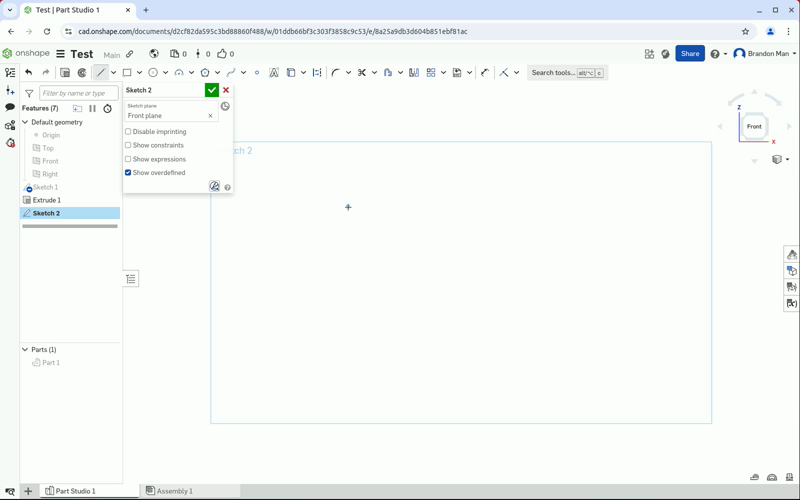
key_down(shift)
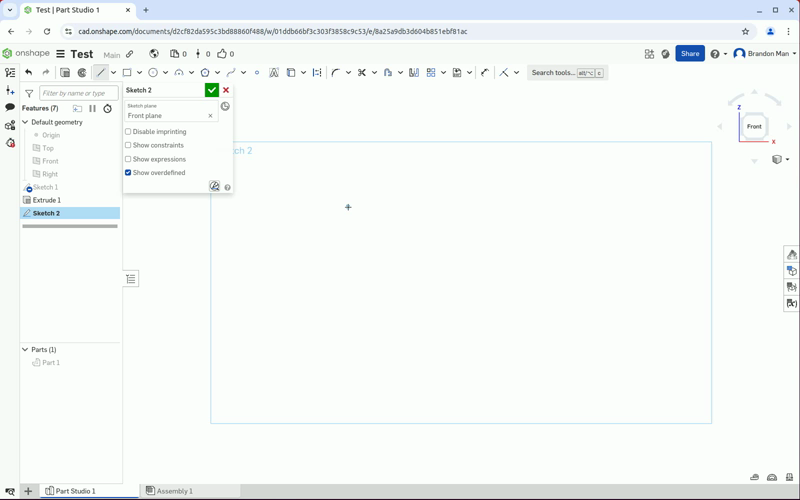
mouse_move(435, 294)
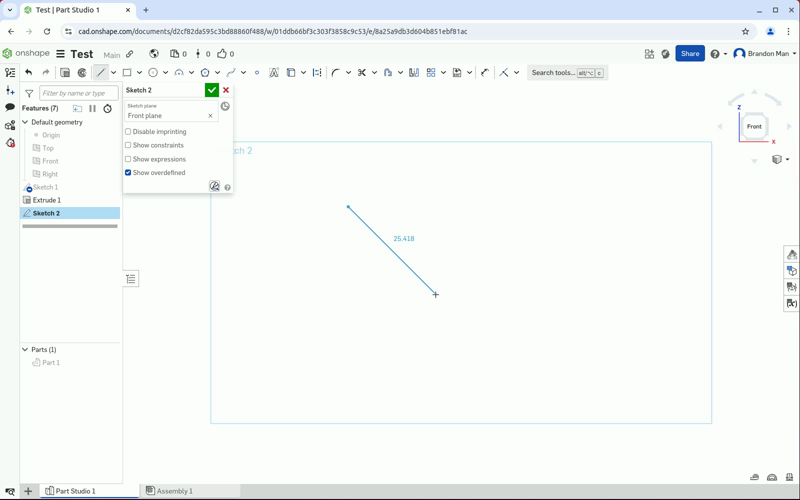
click(435, 294)
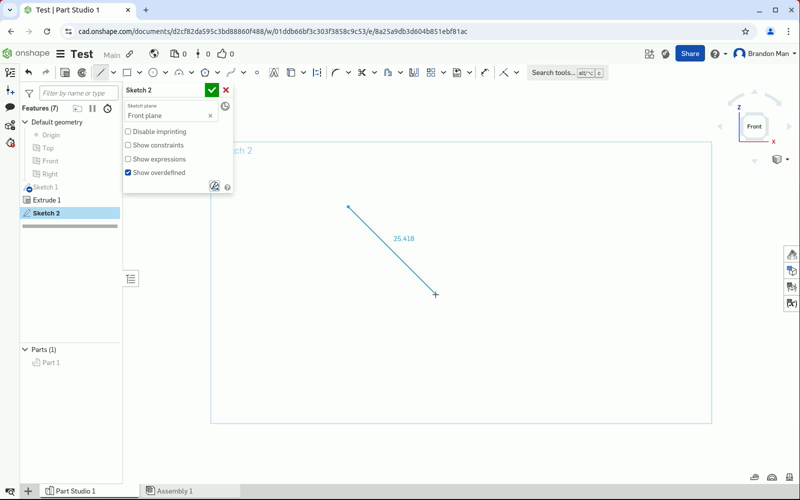
key_up(shift)
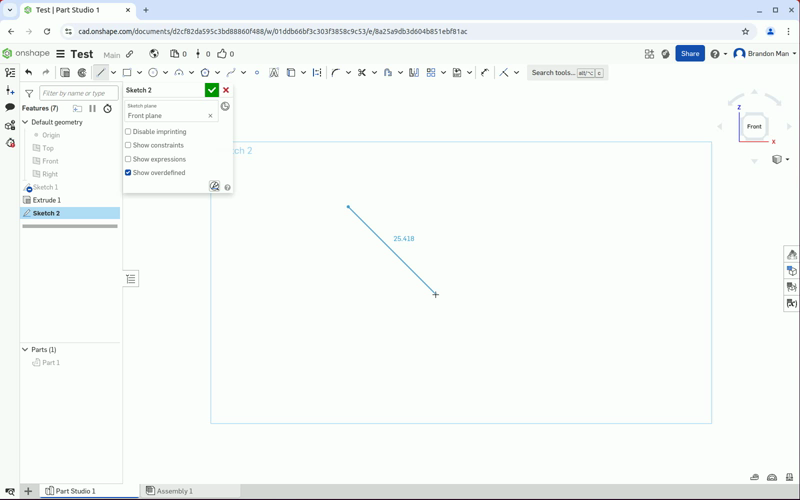
key_down(shift)
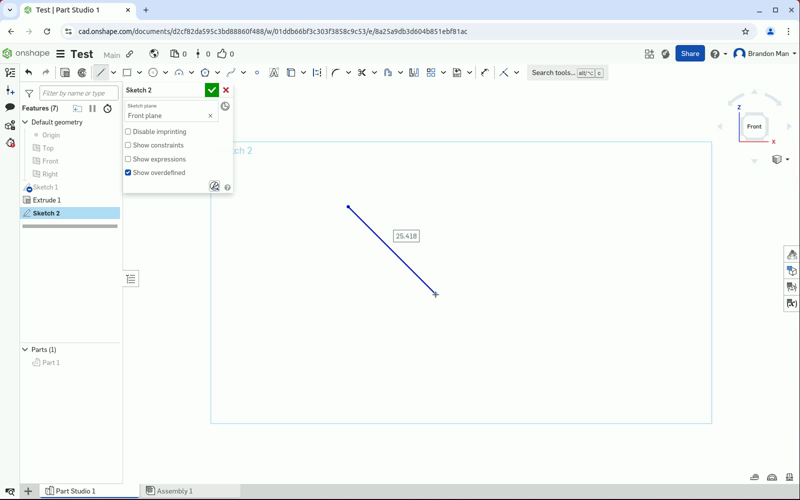
mouse_move(465, 294)
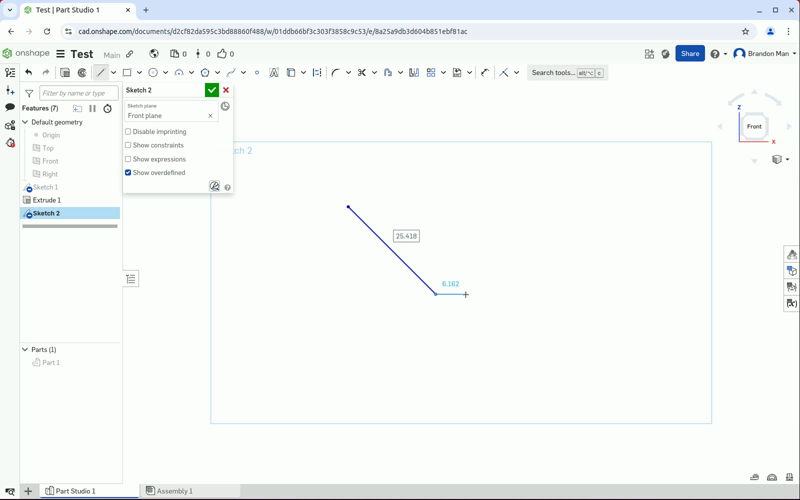
mouse_move(460, 283)
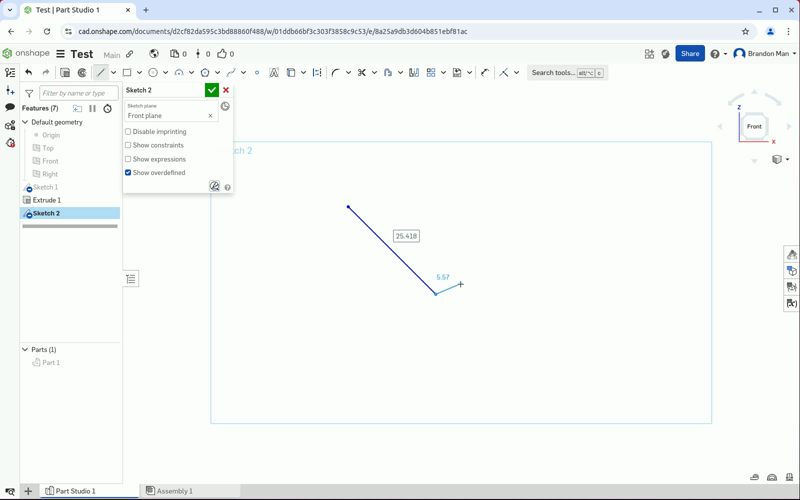
click(460, 283)
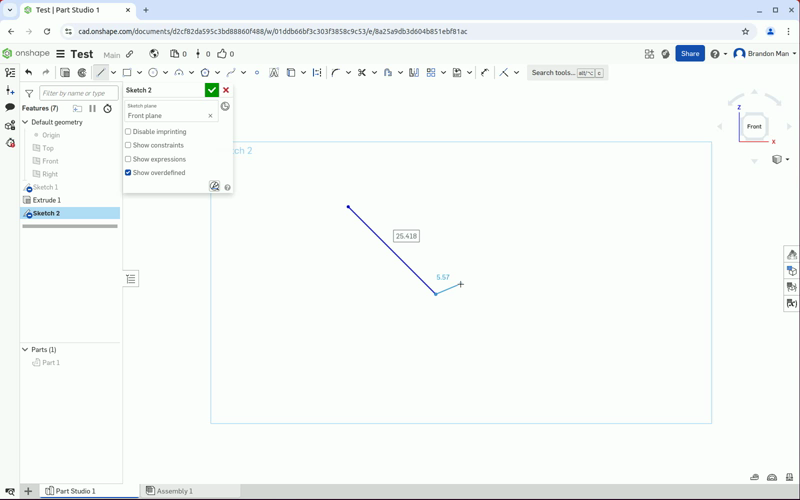
key_up(shift)
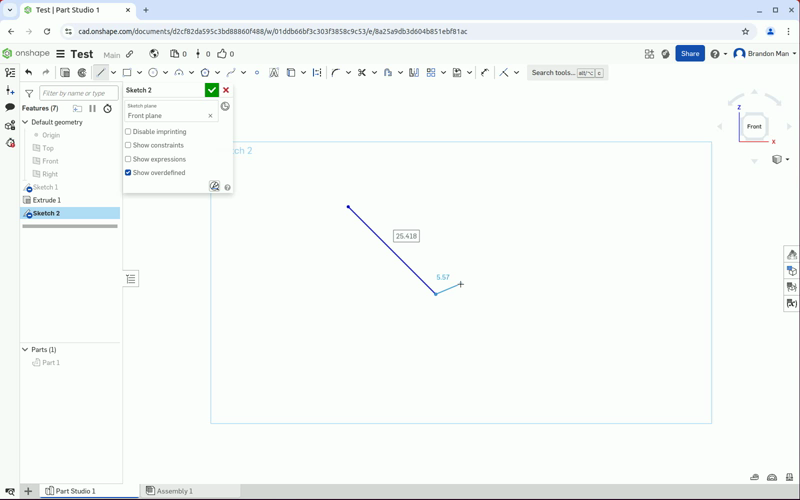
key_down(shift)
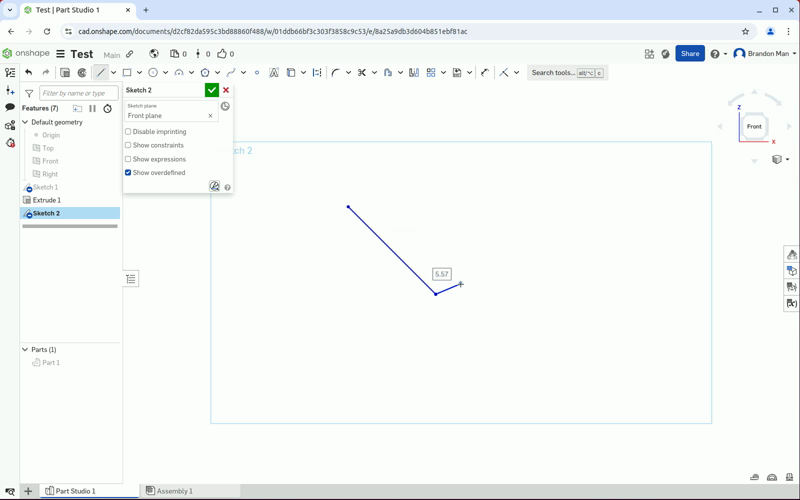
mouse_move(365, 189)
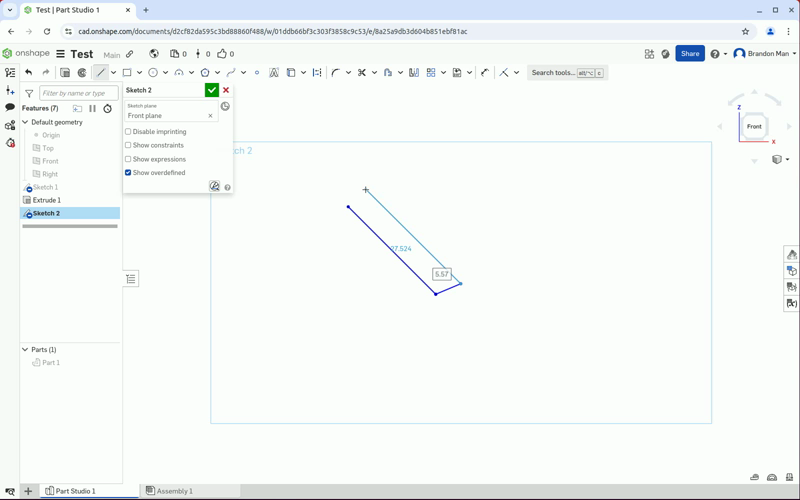
click(365, 189)
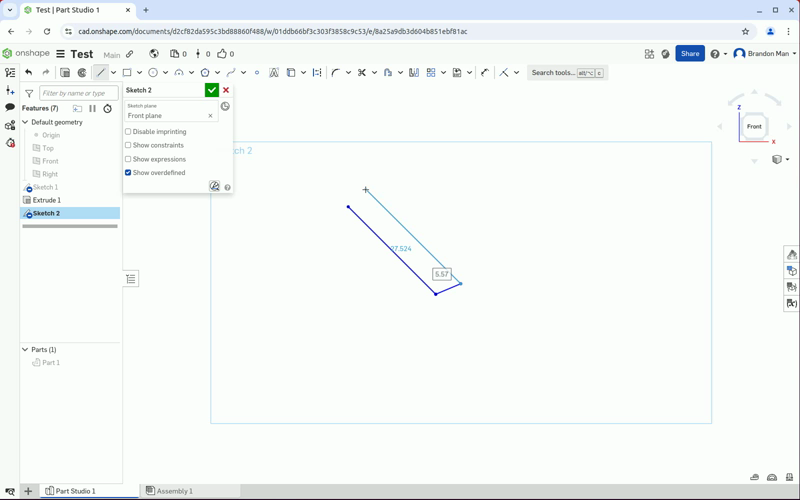
key_up(shift)
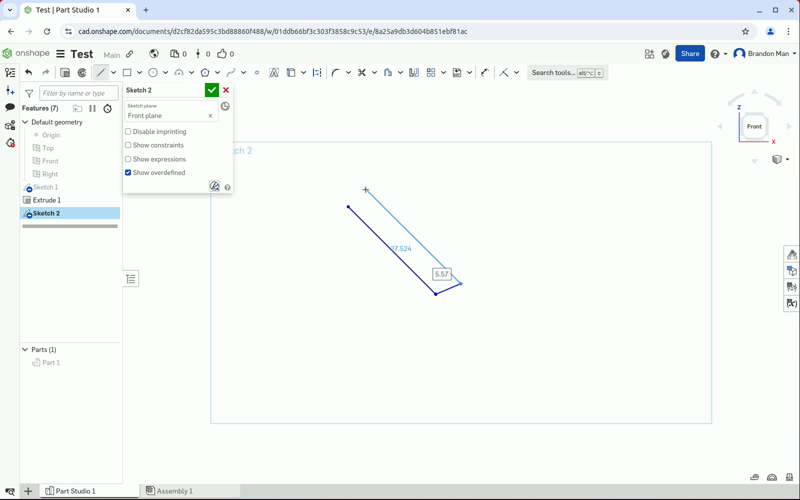
mouse_move(395, 189)
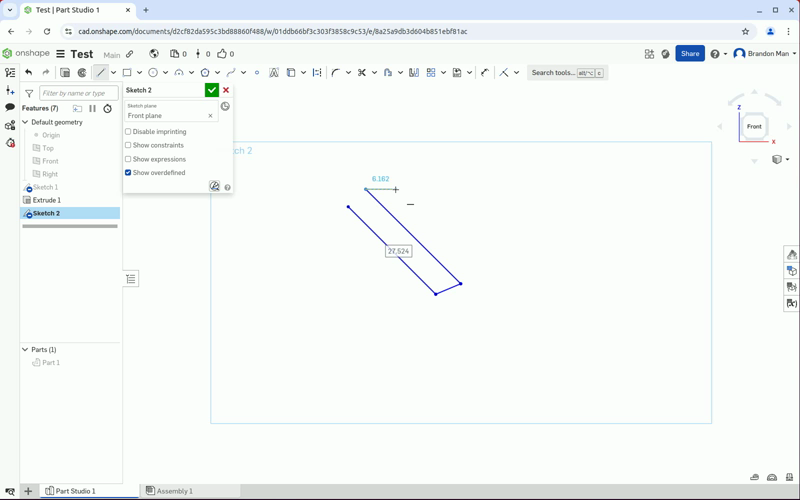
key_down(shift)
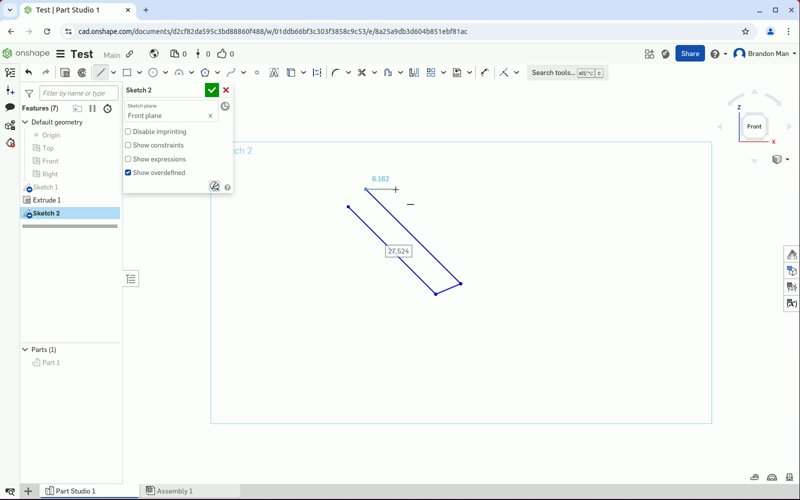
mouse_move(348, 206)
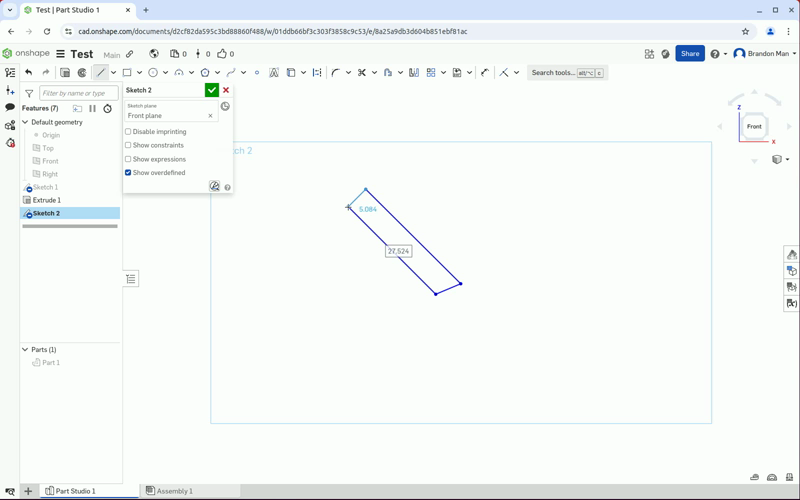
key_up(shift)
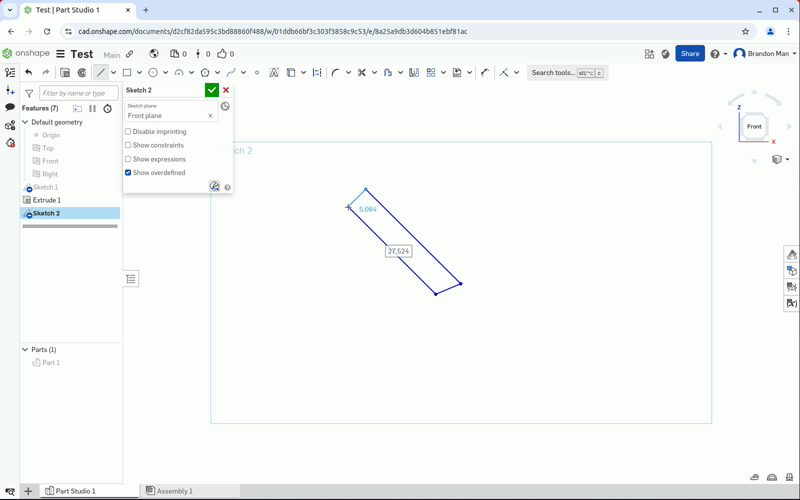
click(348, 206)
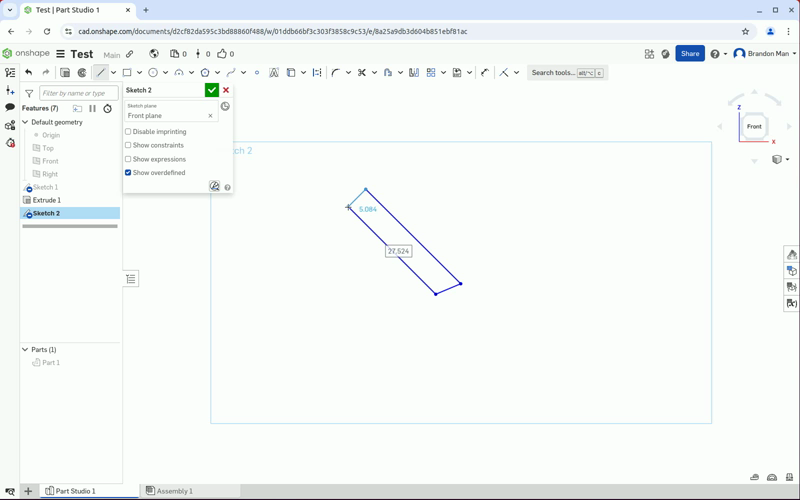
key(esc)
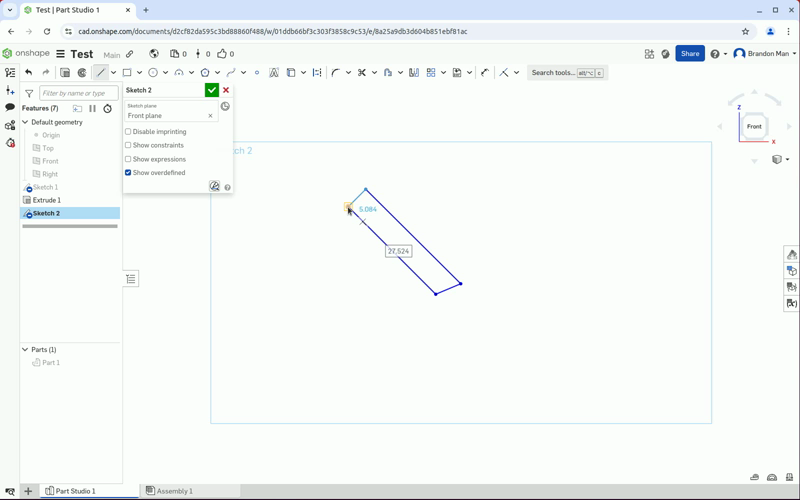
mouse_move(377, 205)
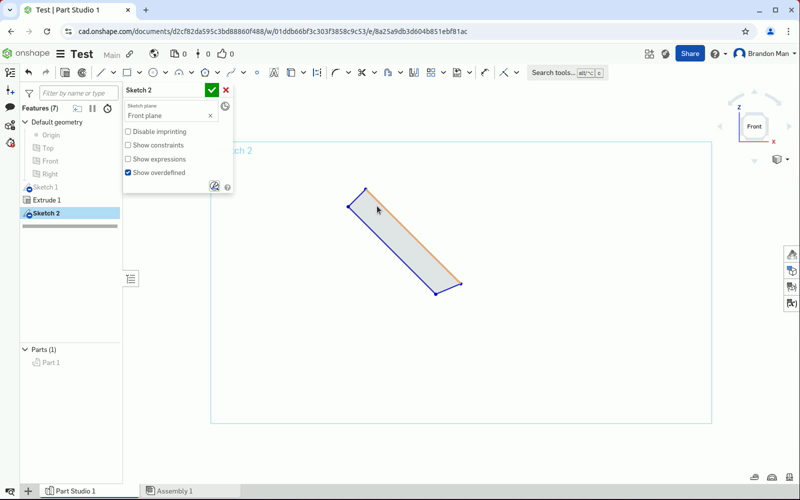
click(377, 205)
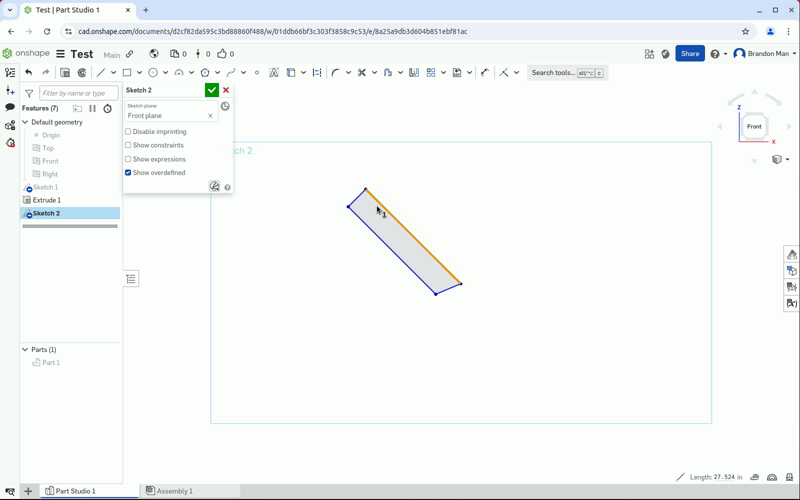
mouse_move(73, 352)
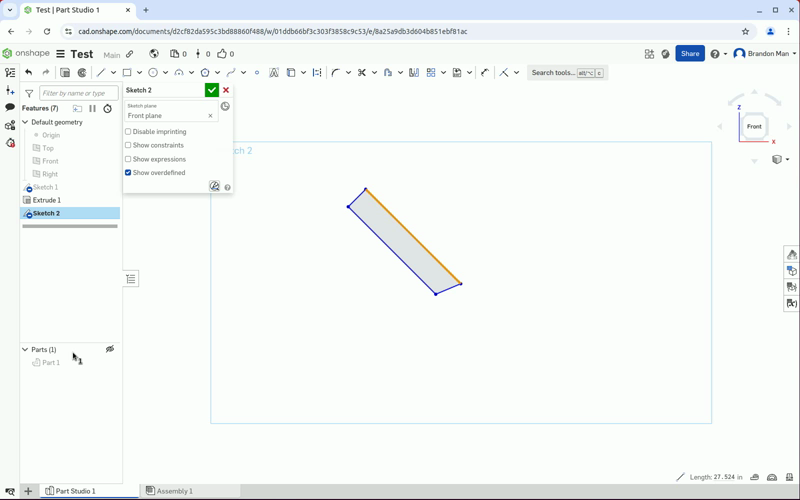
key(shift+y)
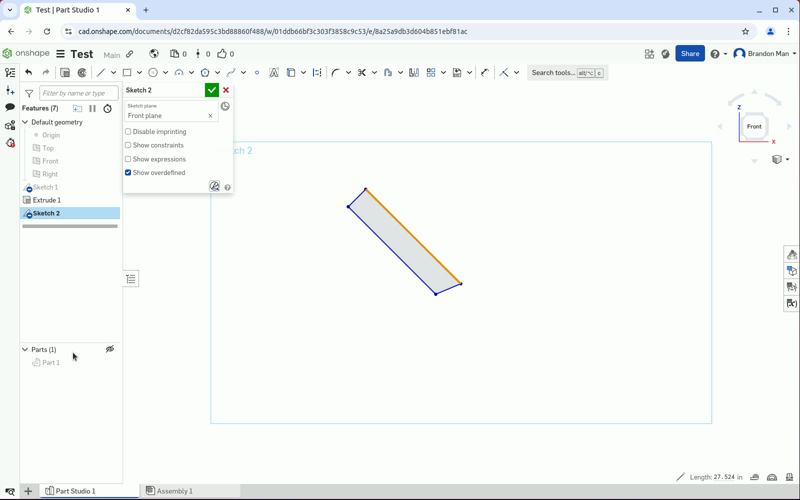
key(shift+e)
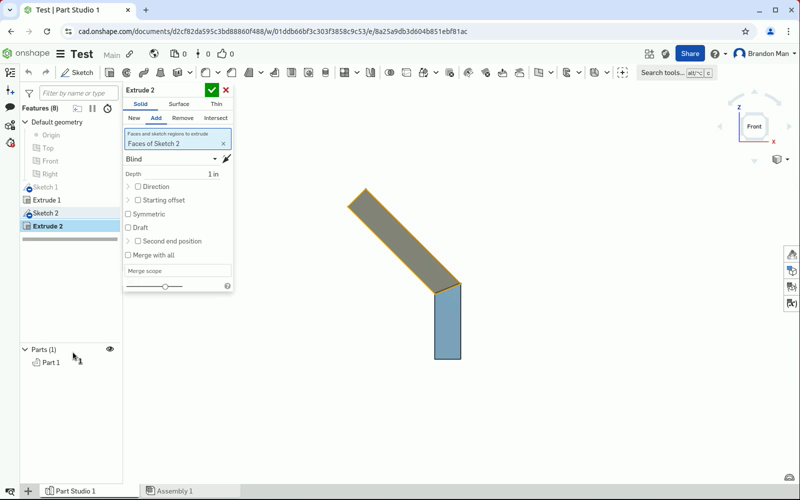
mouse_move(143, 106)
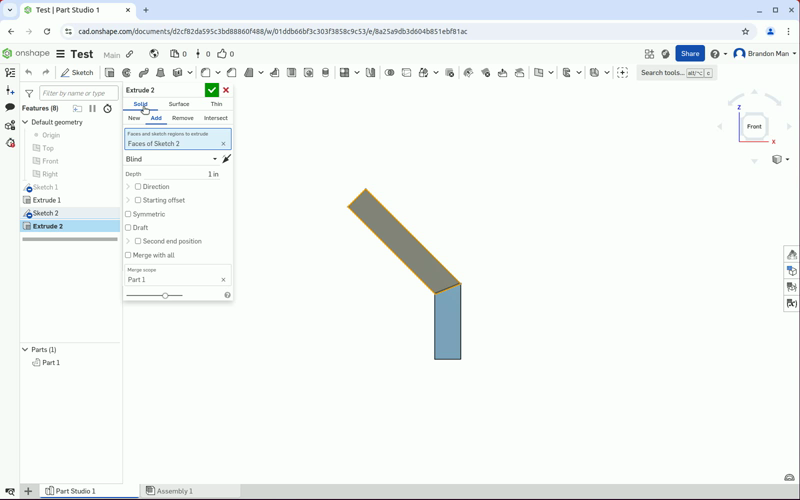
click(143, 106)
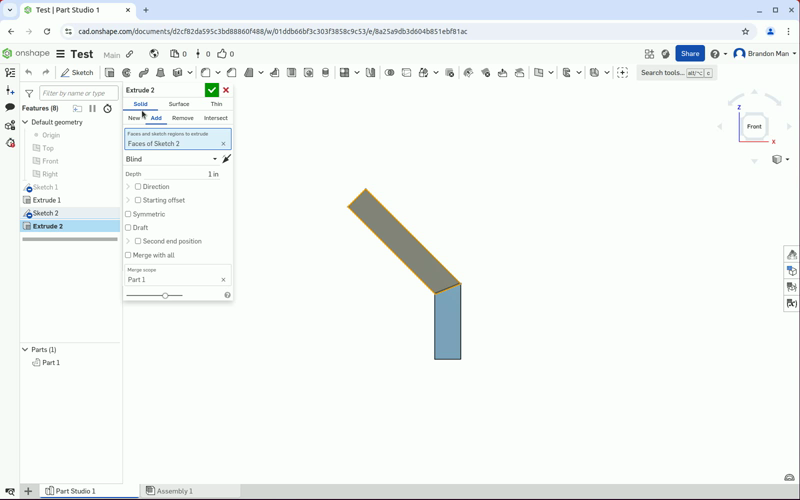
mouse_move(137, 120)
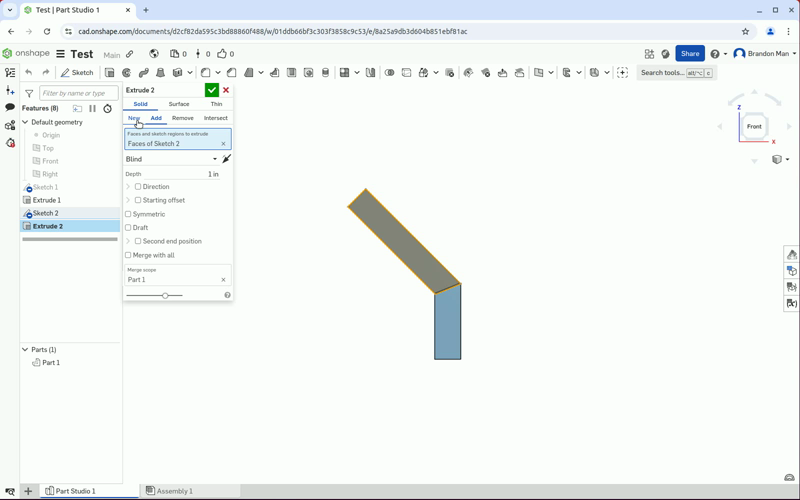
click(137, 120)
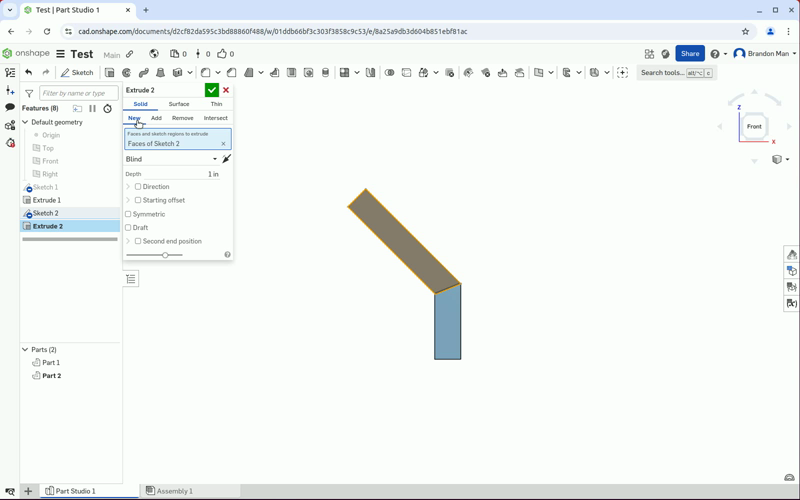
key(tab, 4)
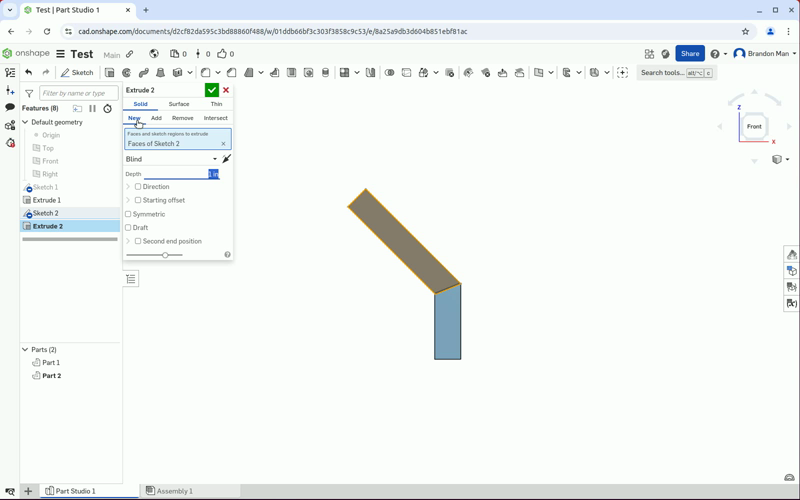
text(20.702)
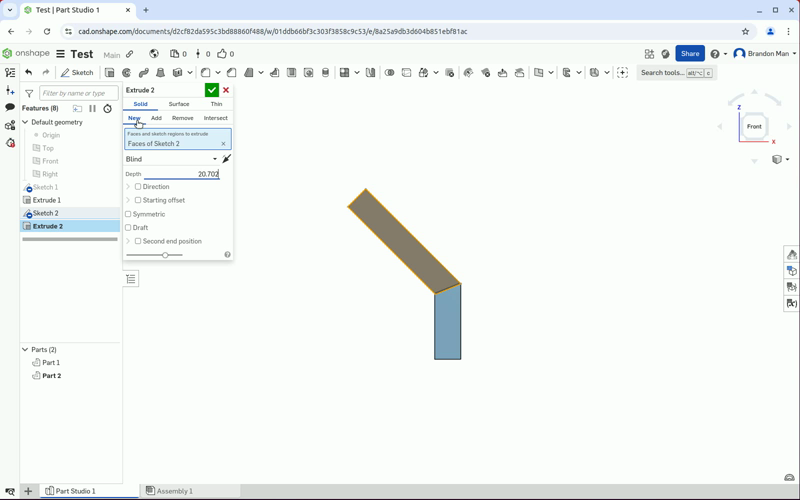
key(tab, 3)
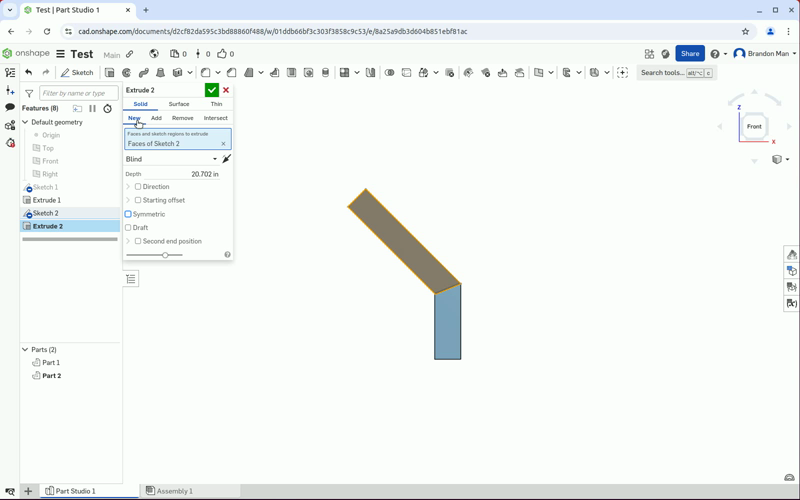
key(space)
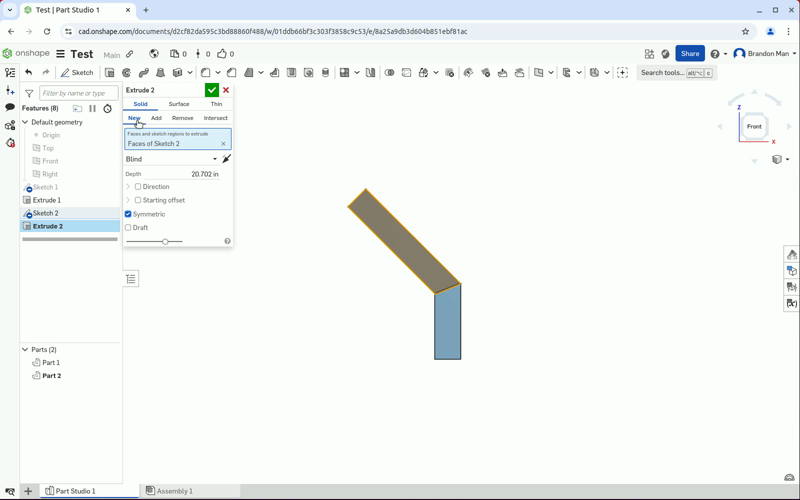
key(enter)
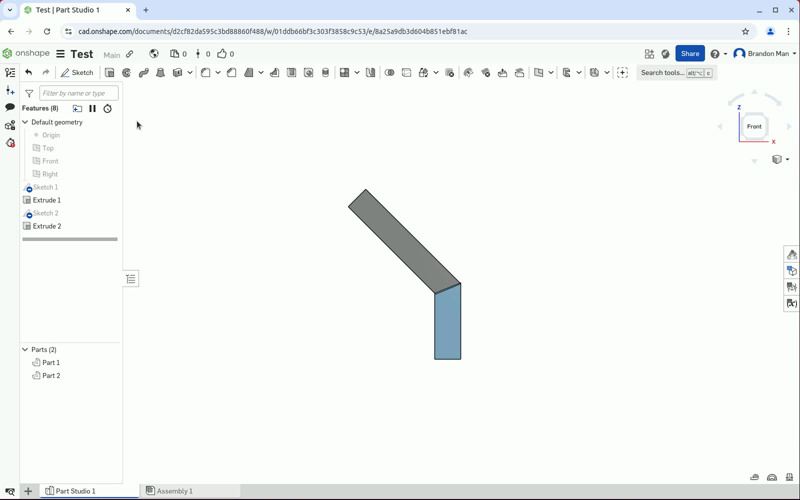
key(shift+h)
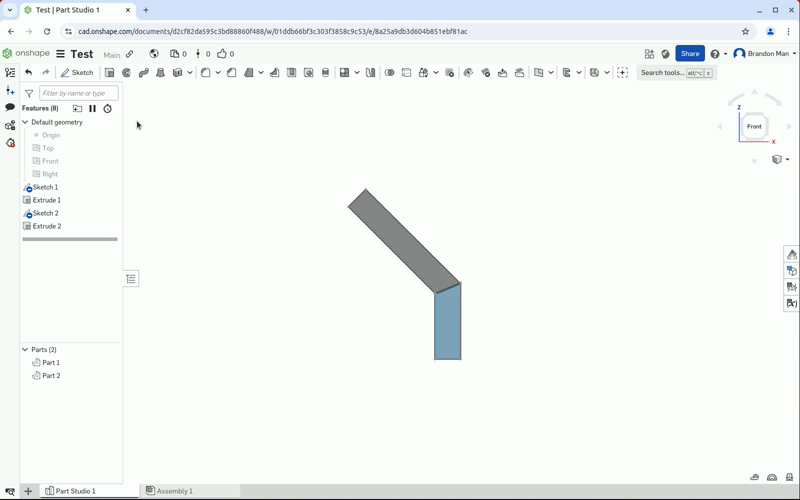
key(shift+h)
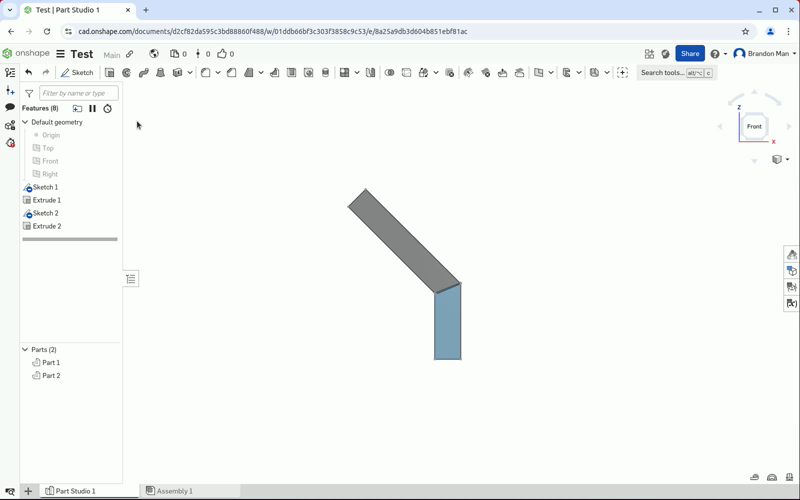
key(shift+7)
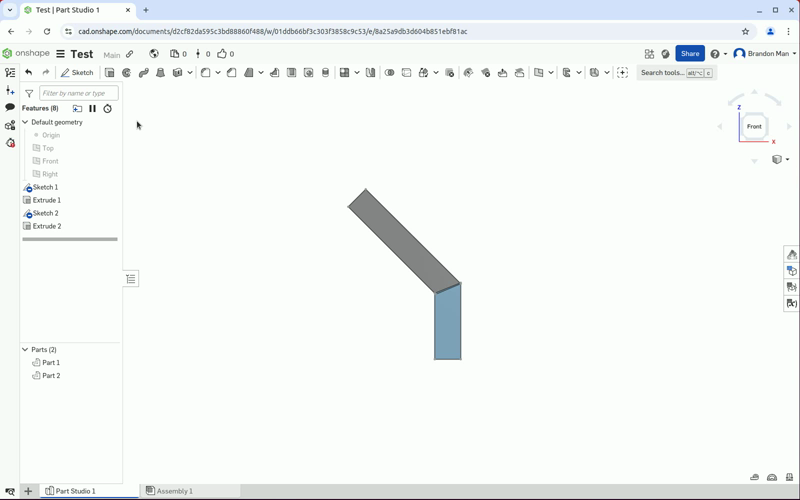
key(left, 2)
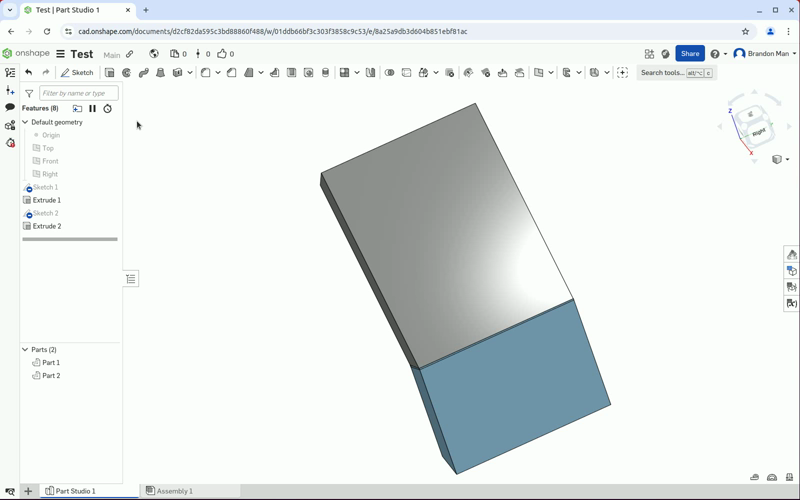
key(down, 2)
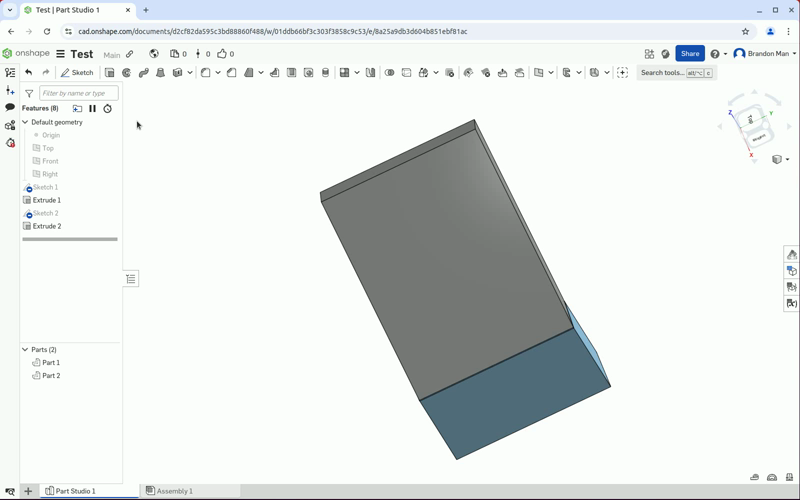
key(up, 2)
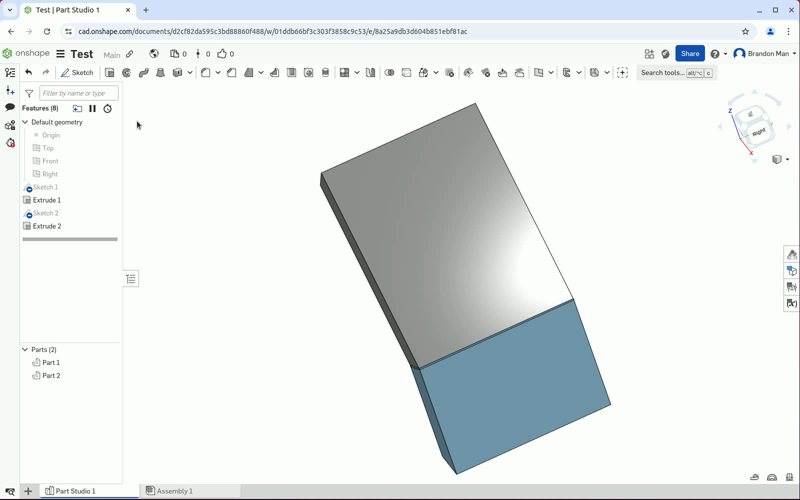
key(right, 2)
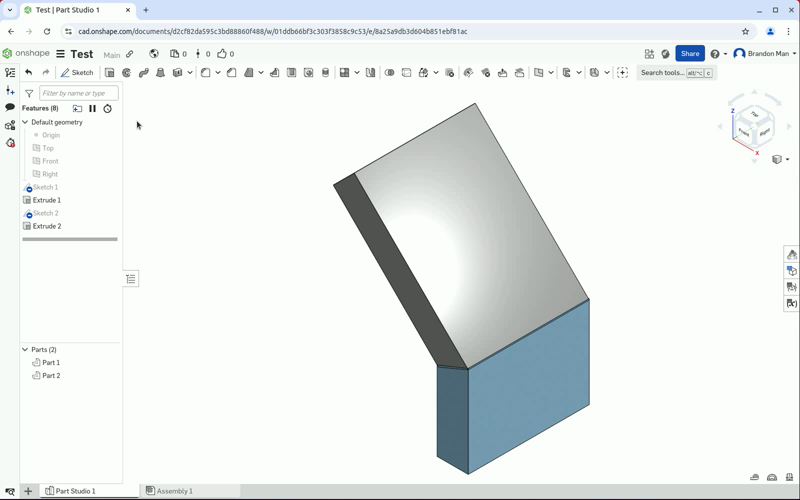
mouse_move(73, 189)
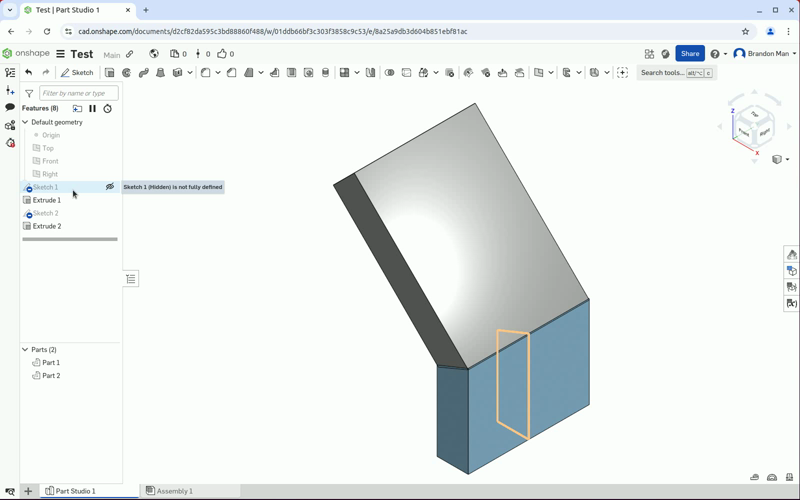
click(73, 189)